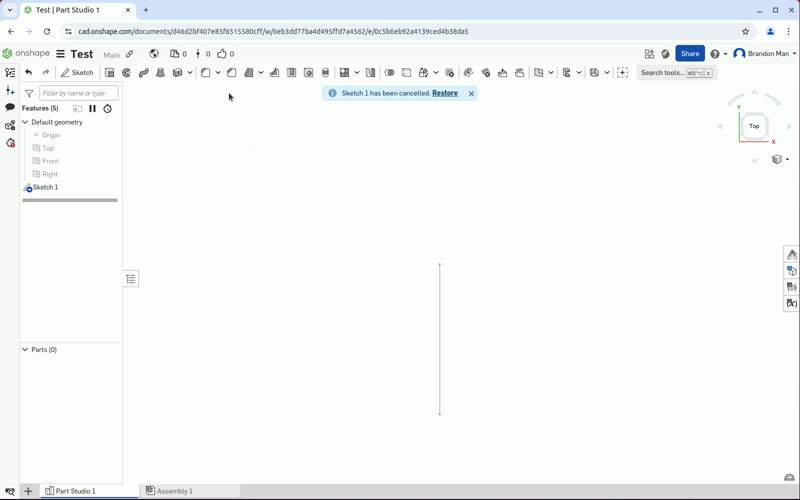
key(shift+h)
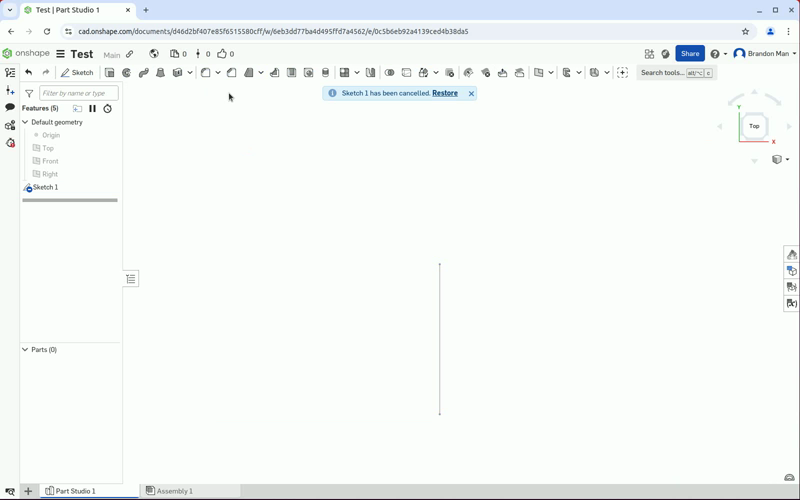
key(shift+s)
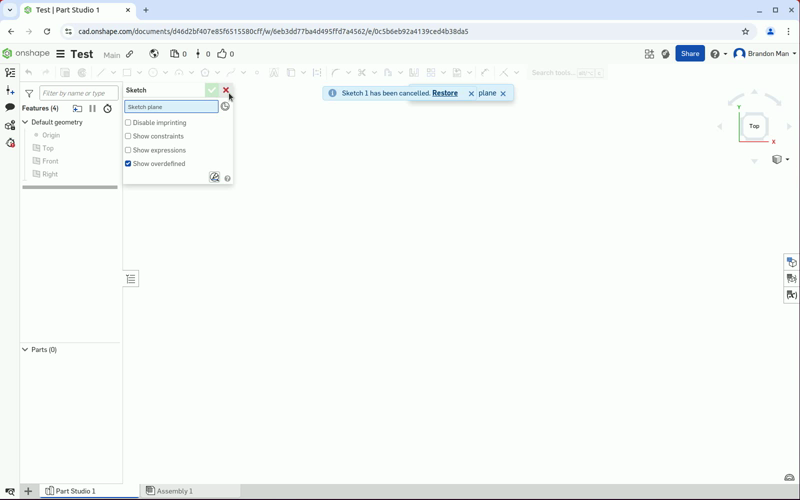
mouse_move(73, 150)
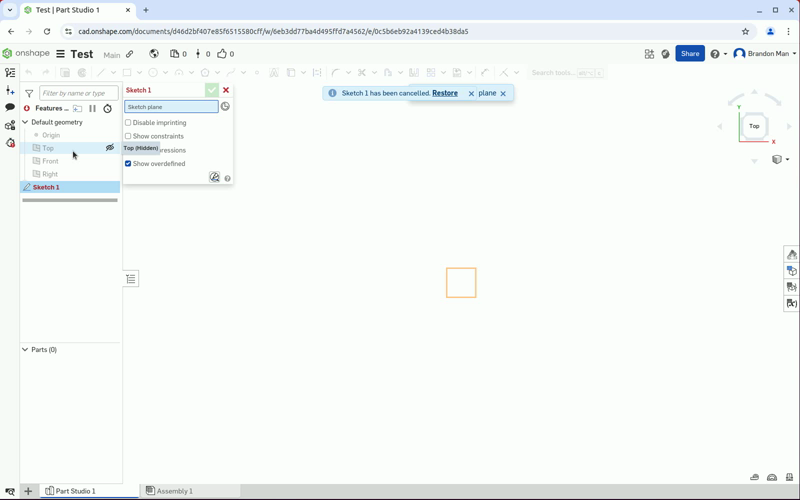
click(73, 150)
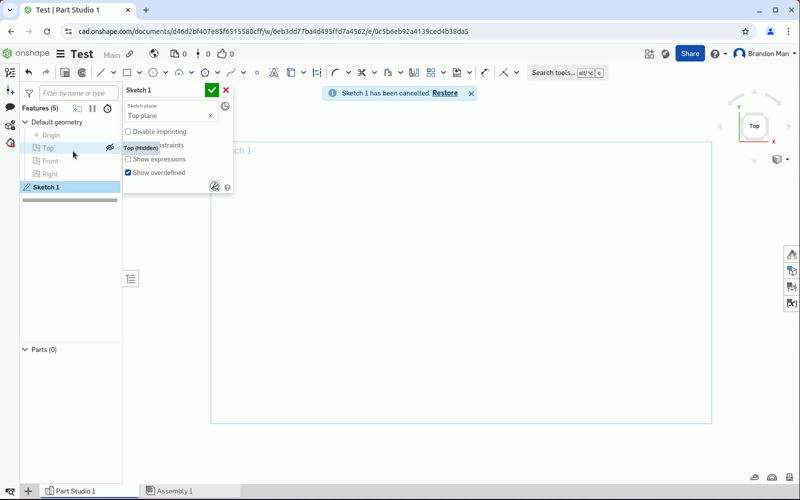
mouse_move(73, 352)
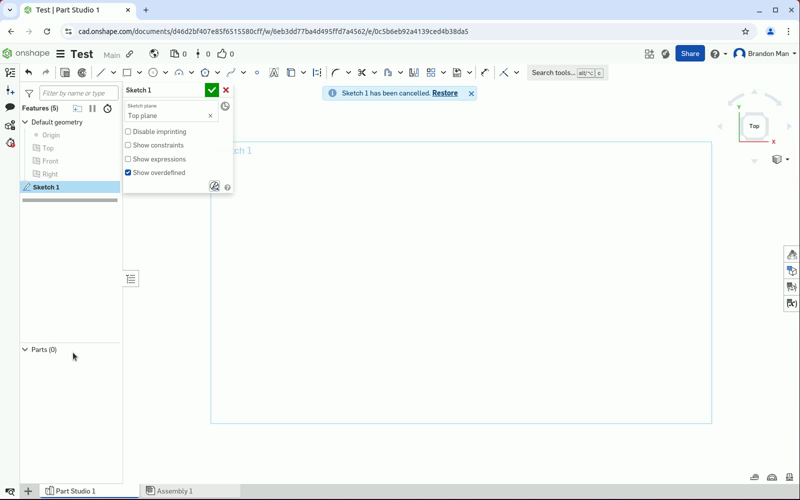
key(y)
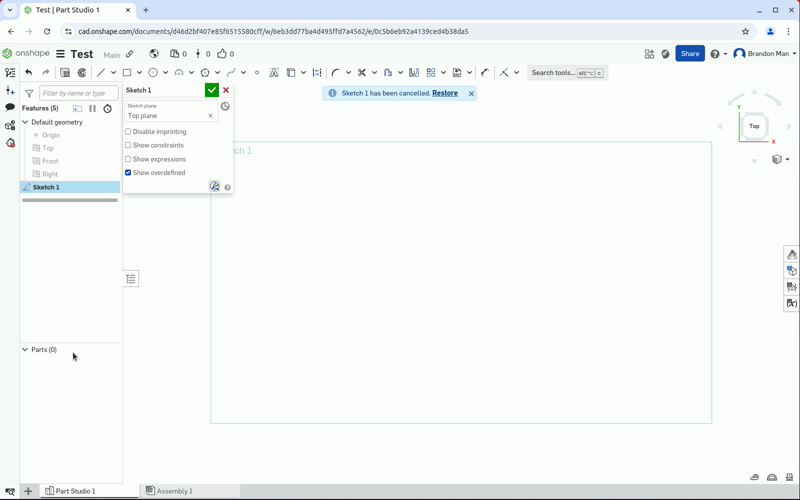
key(l)
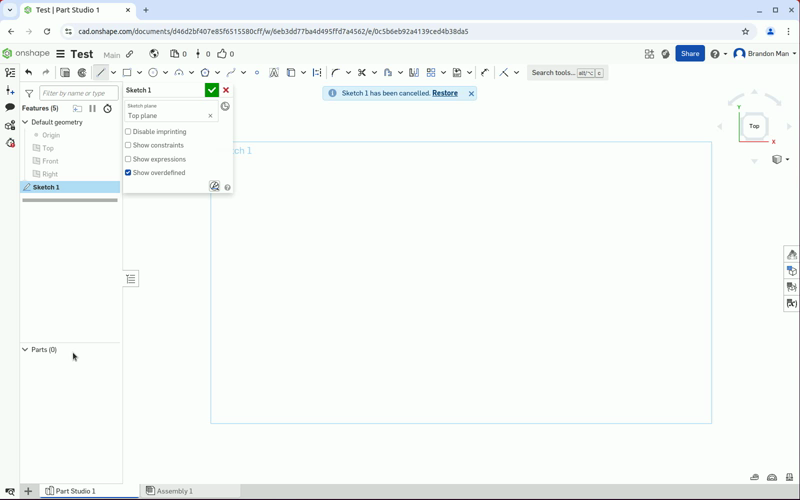
key_down(shift)
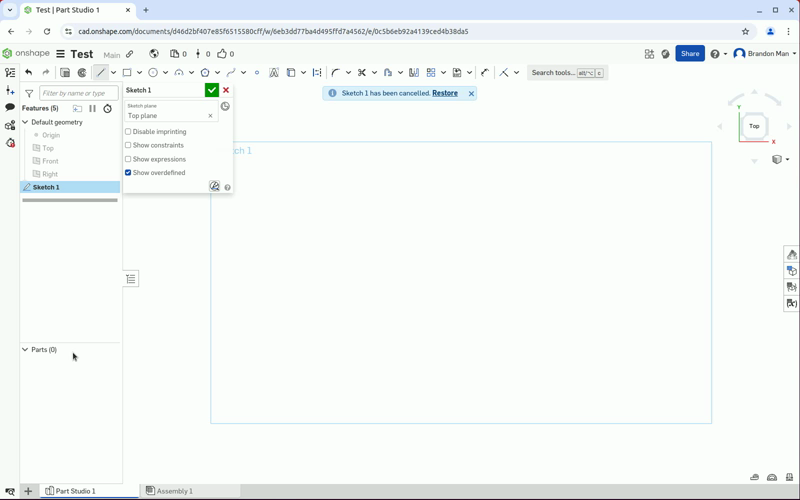
mouse_move(348, 325)
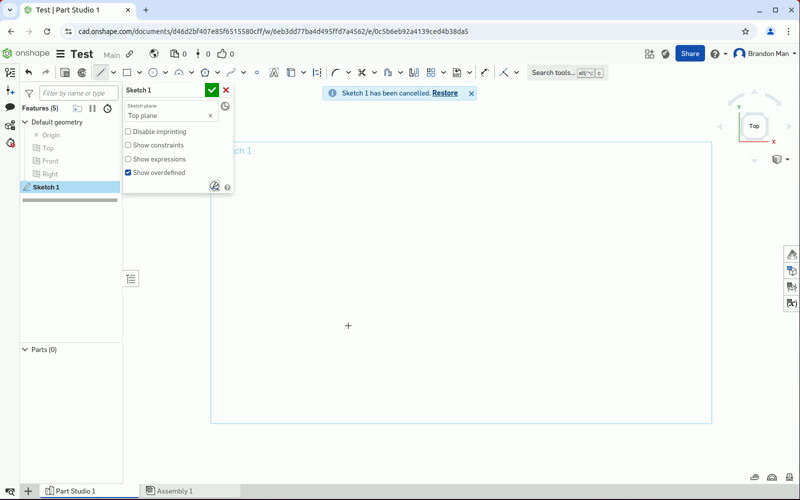
click(348, 325)
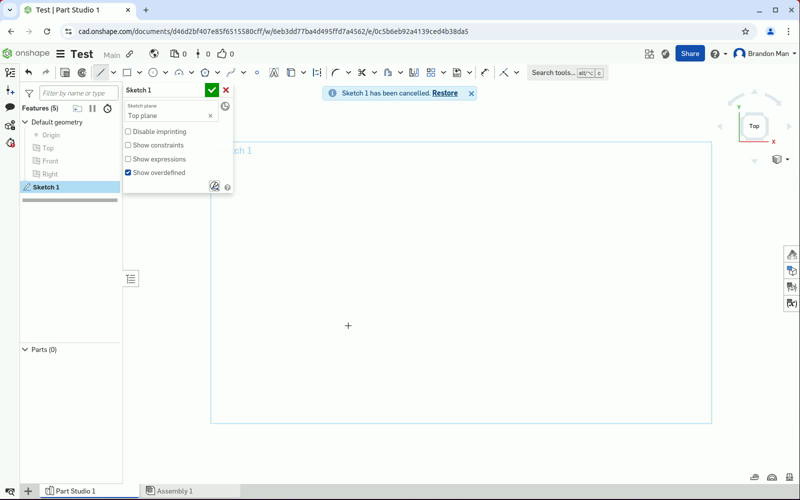
key_up(shift)
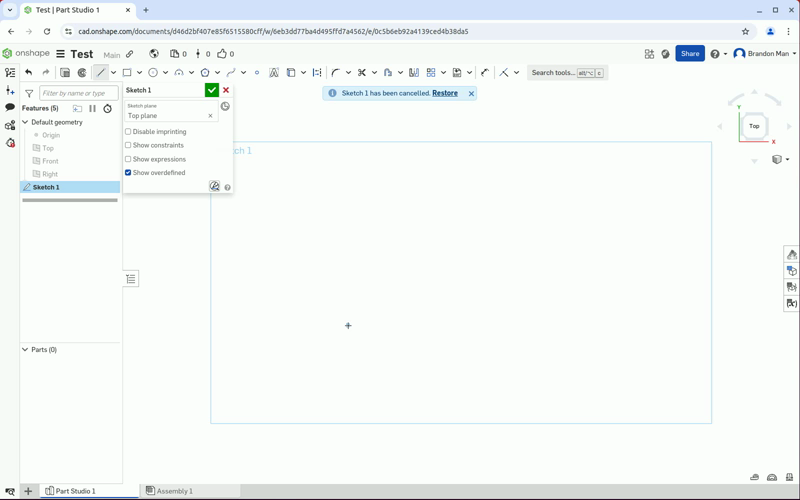
key_down(shift)
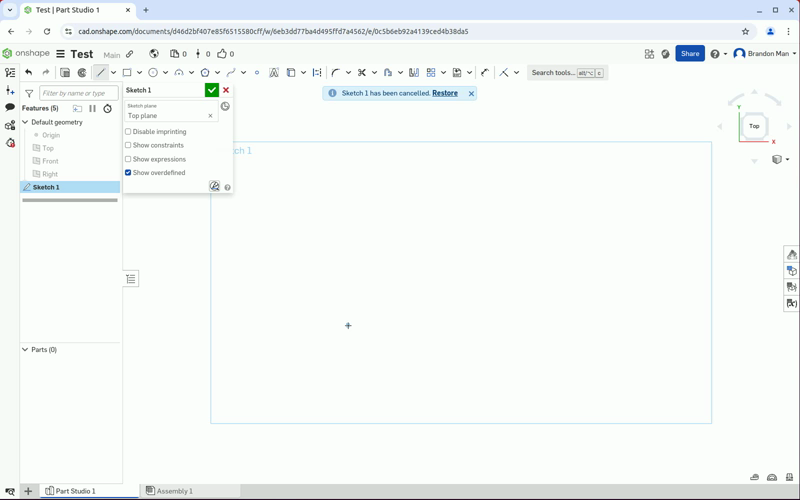
mouse_move(572, 325)
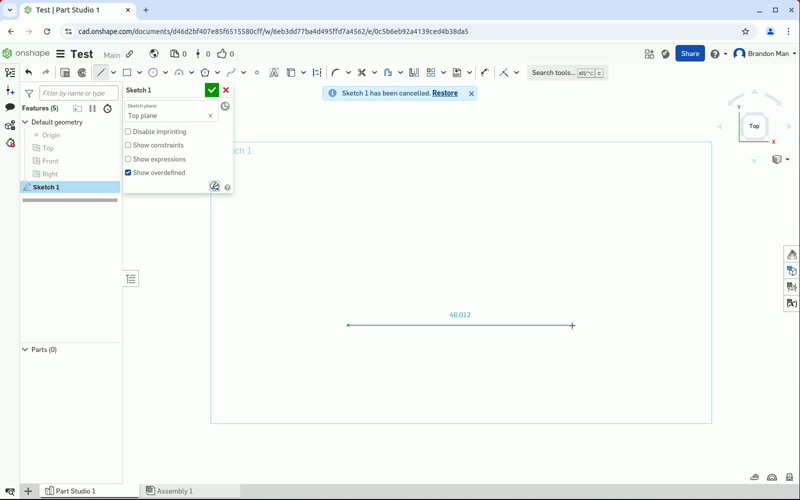
click(572, 325)
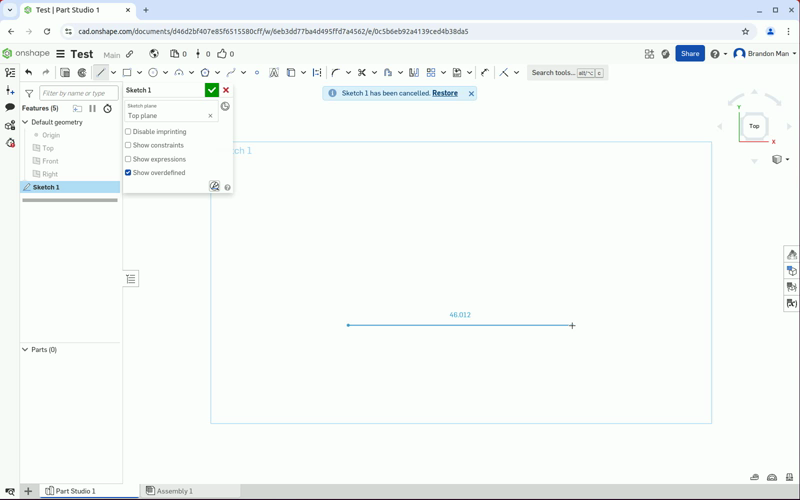
key_up(shift)
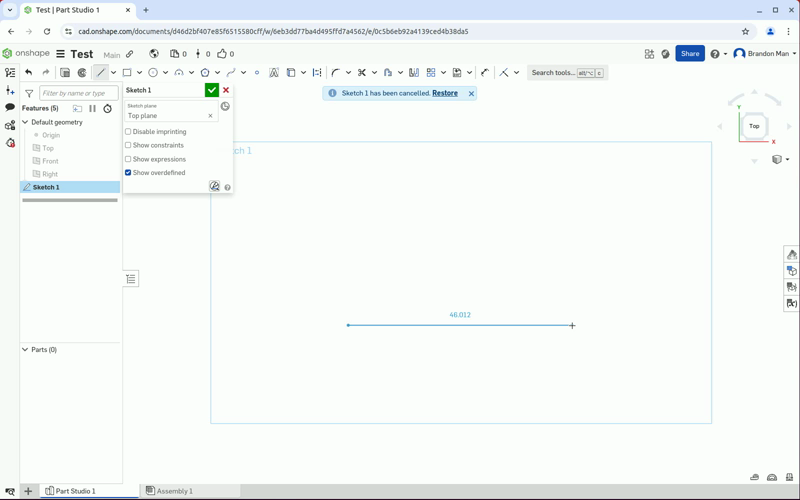
key_down(shift)
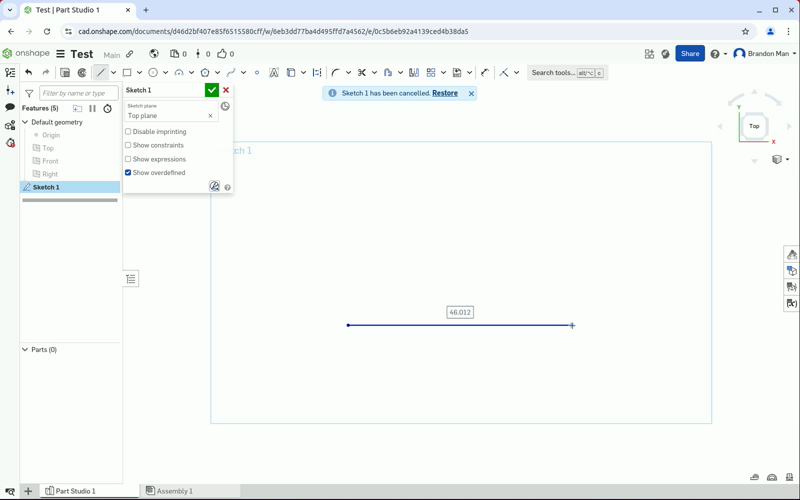
mouse_move(572, 240)
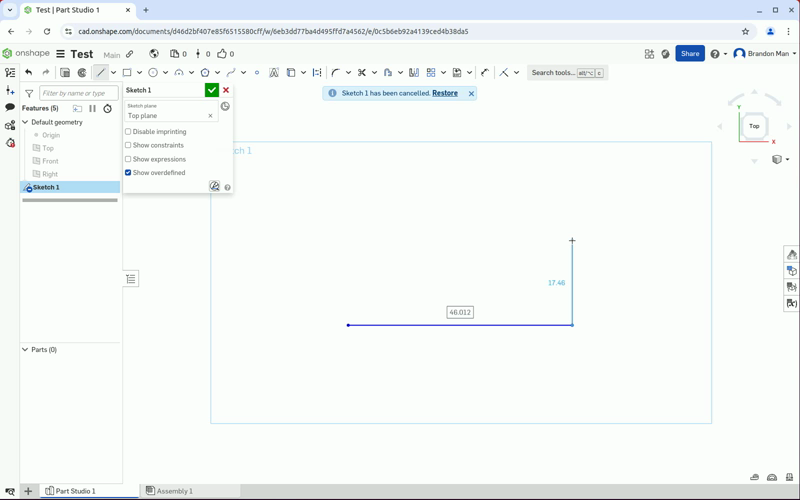
click(572, 240)
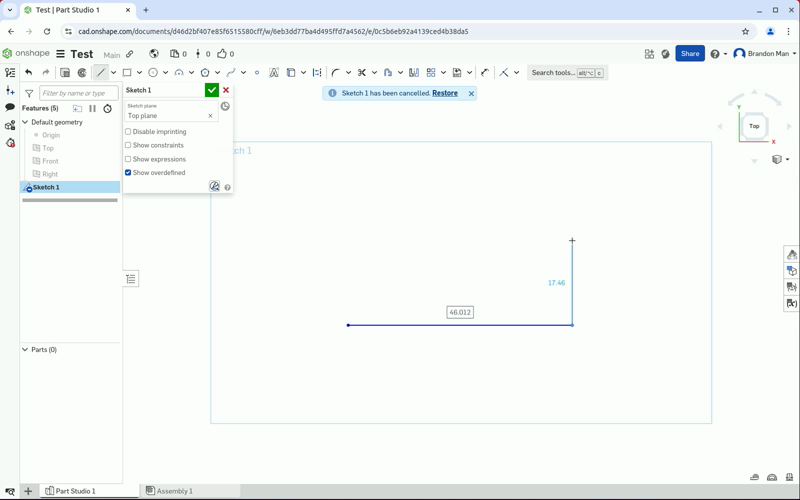
key_up(shift)
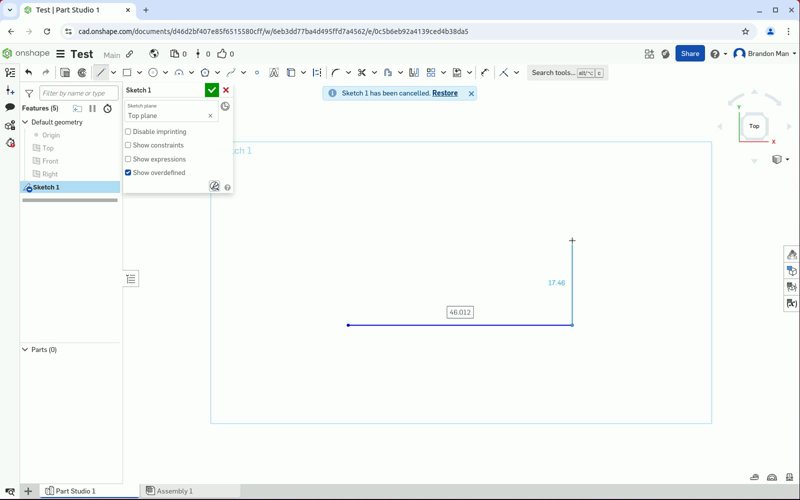
key_down(shift)
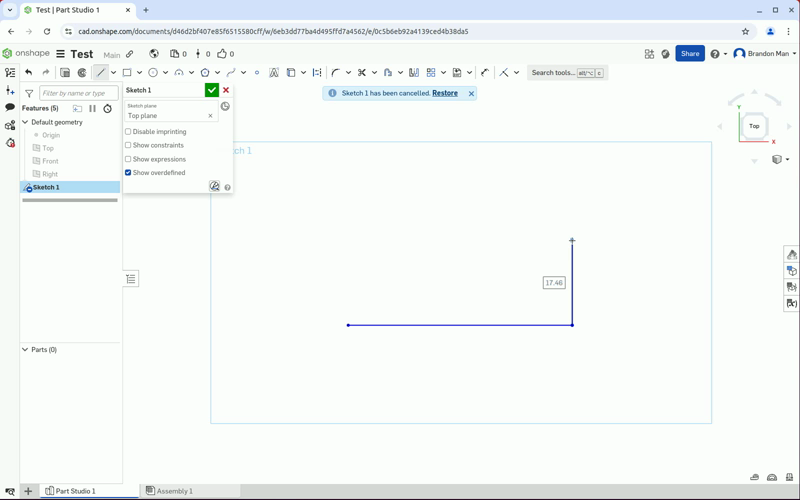
mouse_move(348, 240)
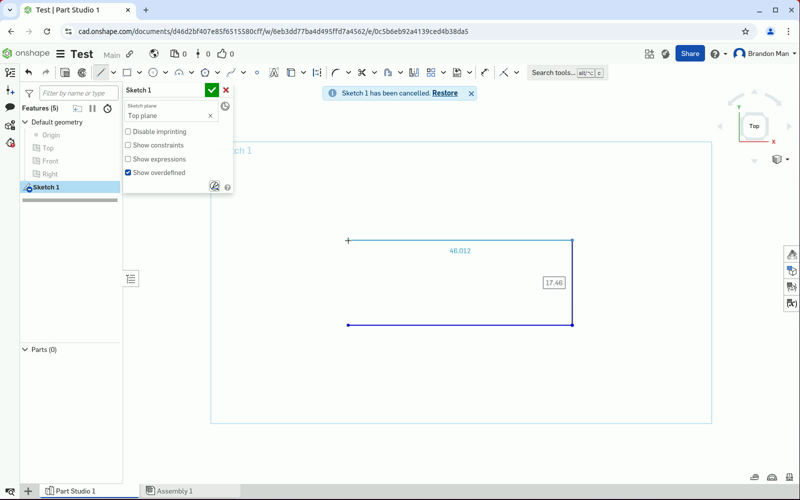
click(348, 240)
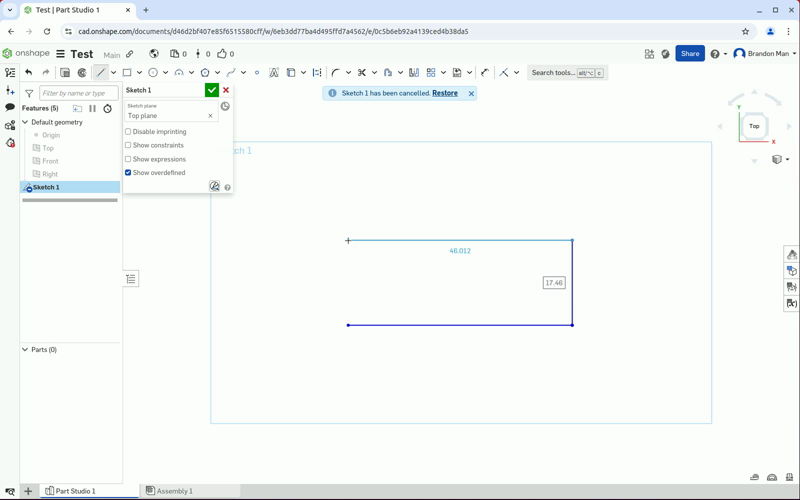
key_up(shift)
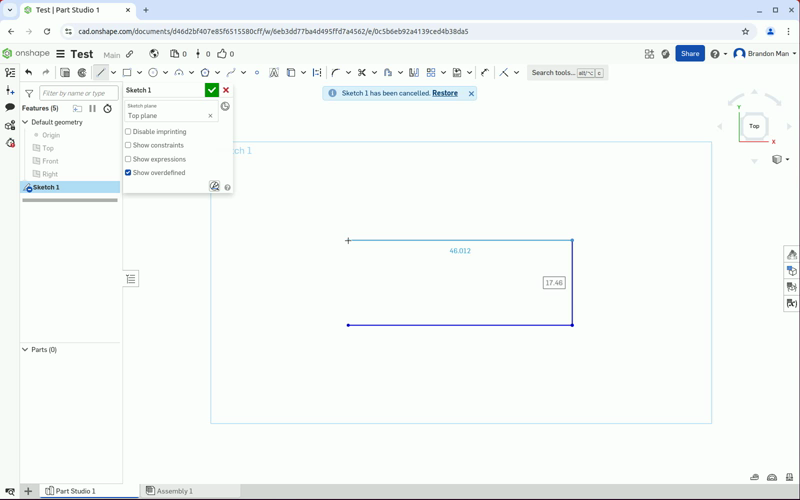
key_down(shift)
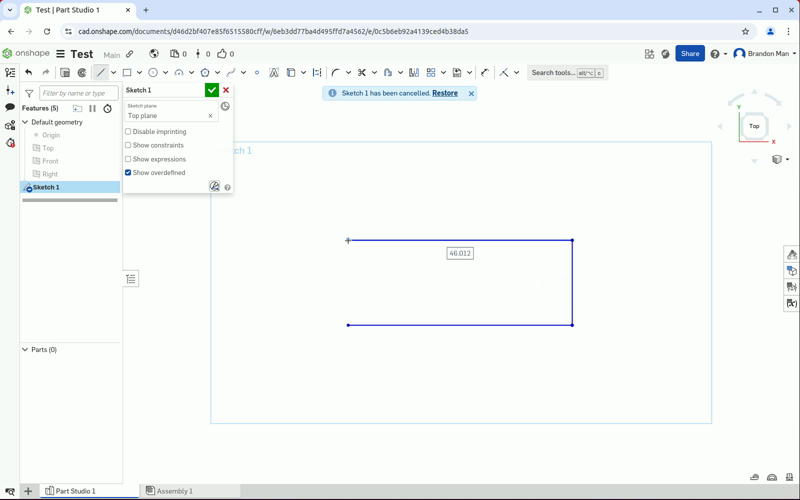
mouse_move(348, 325)
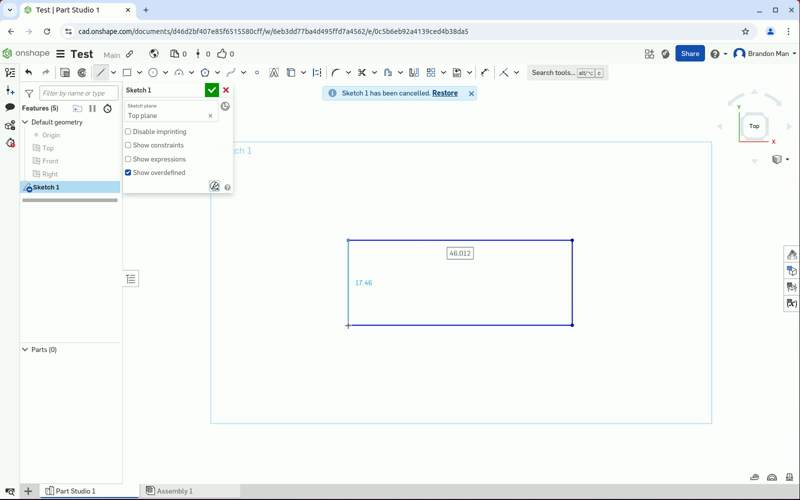
key_up(shift)
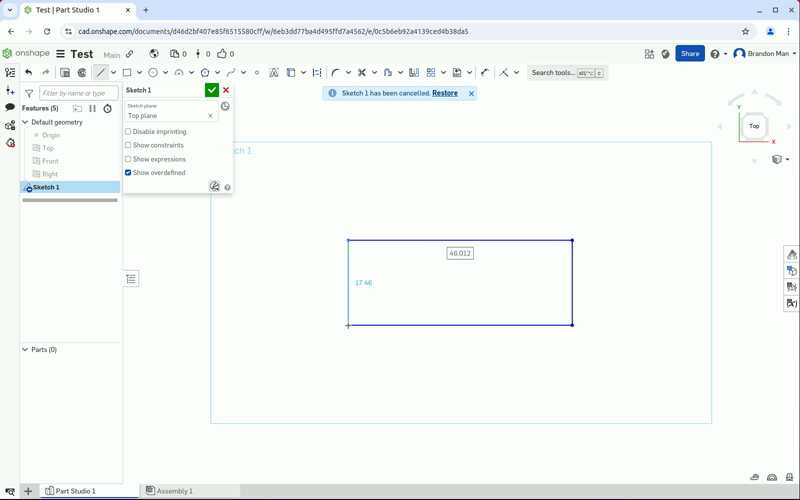
click(348, 325)
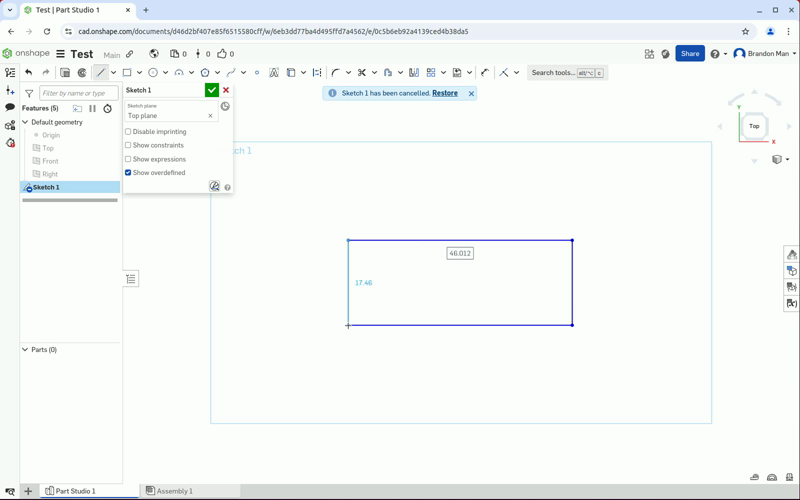
key(esc)
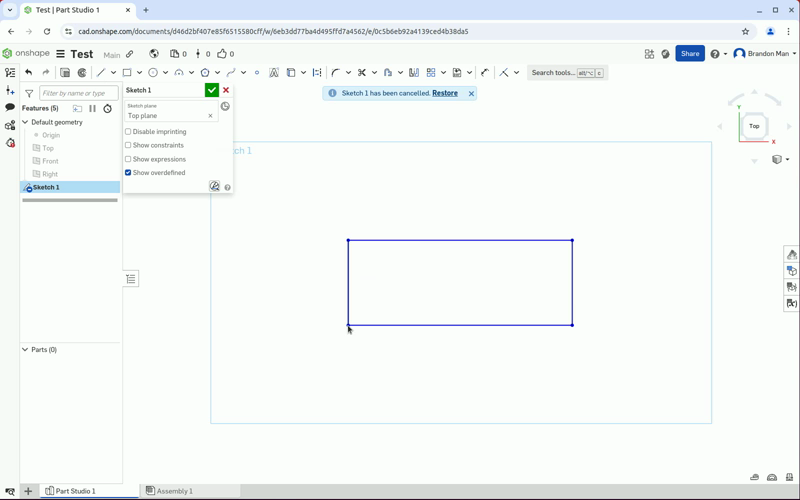
mouse_move(468, 290)
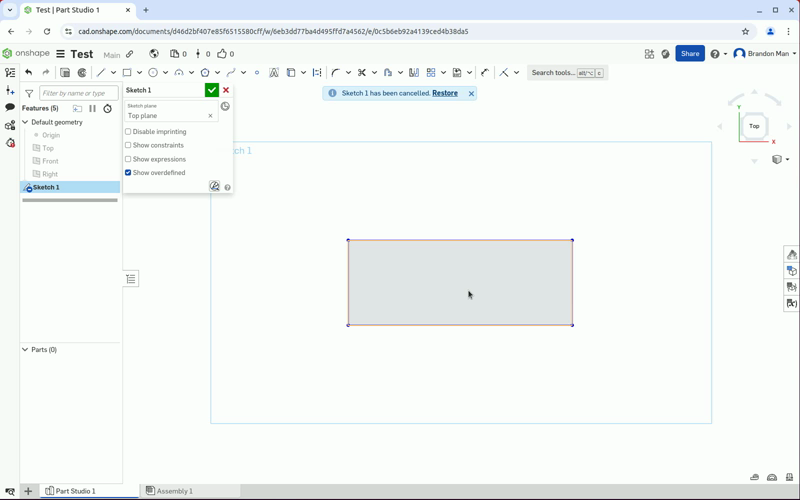
click(468, 290)
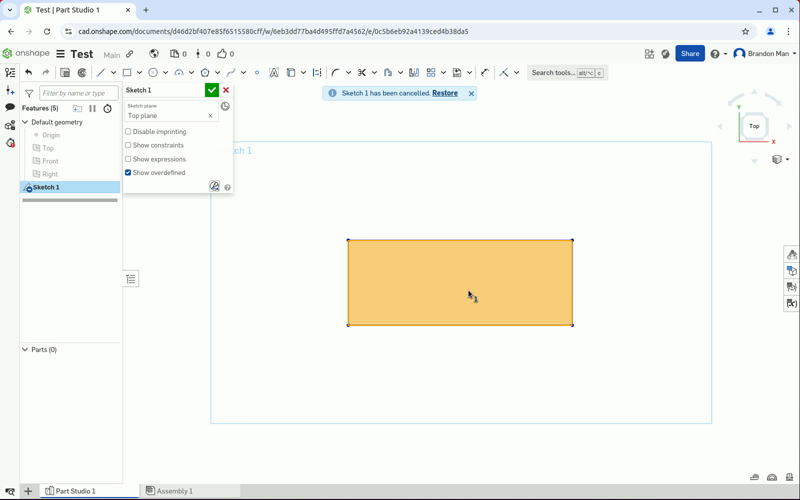
mouse_move(73, 352)
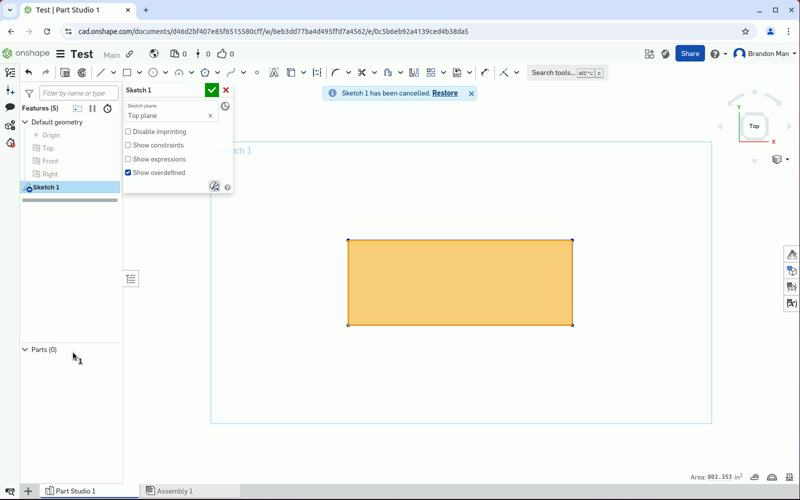
key(shift+y)
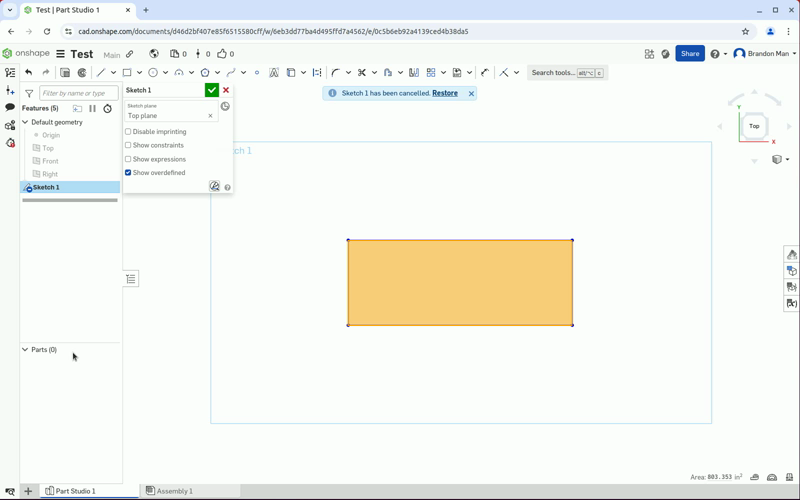
key(shift+e)
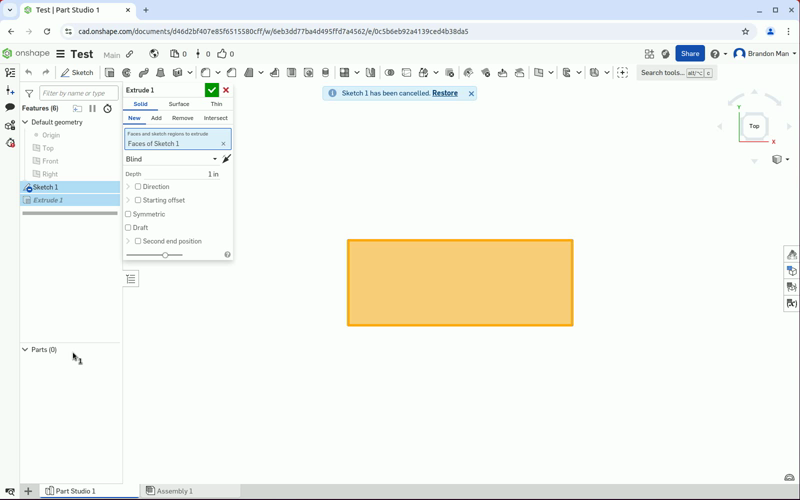
mouse_move(143, 106)
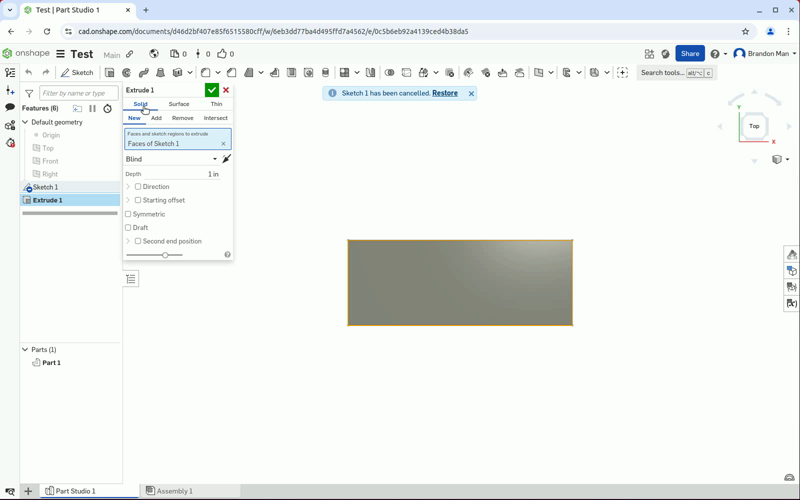
click(143, 106)
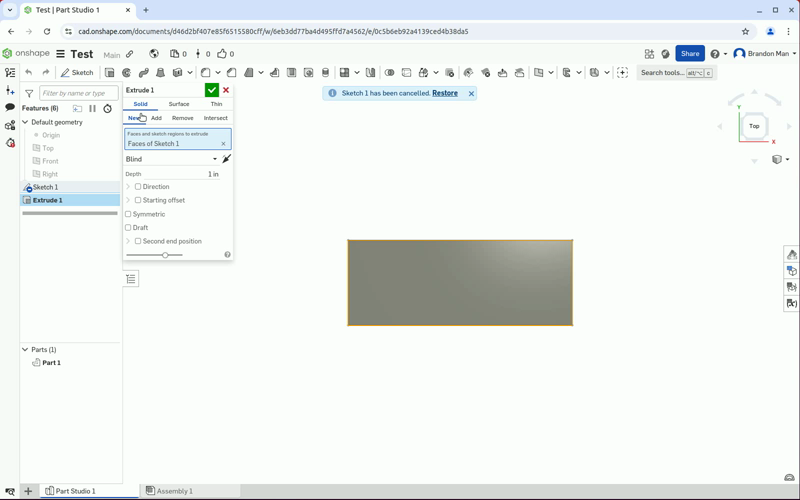
mouse_move(137, 120)
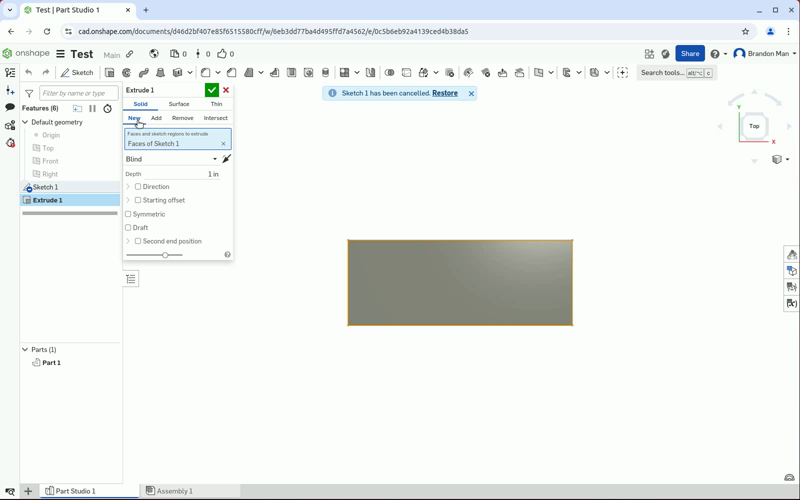
click(137, 120)
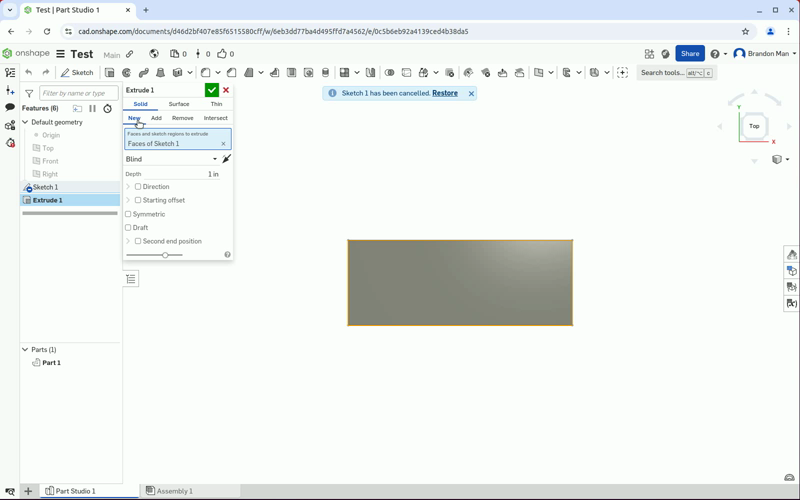
key(tab, 4)
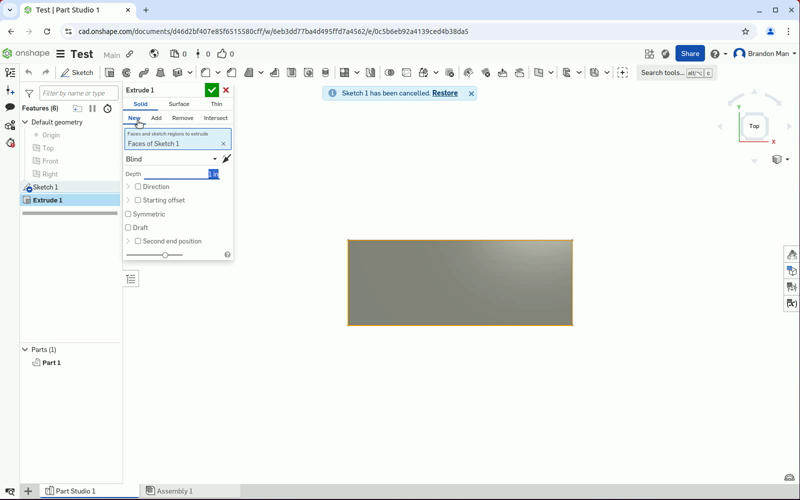
text(2.648)
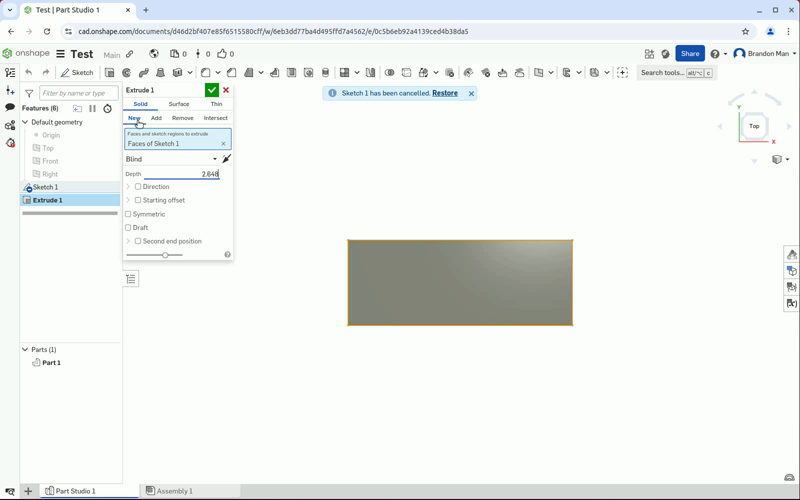
key(enter)
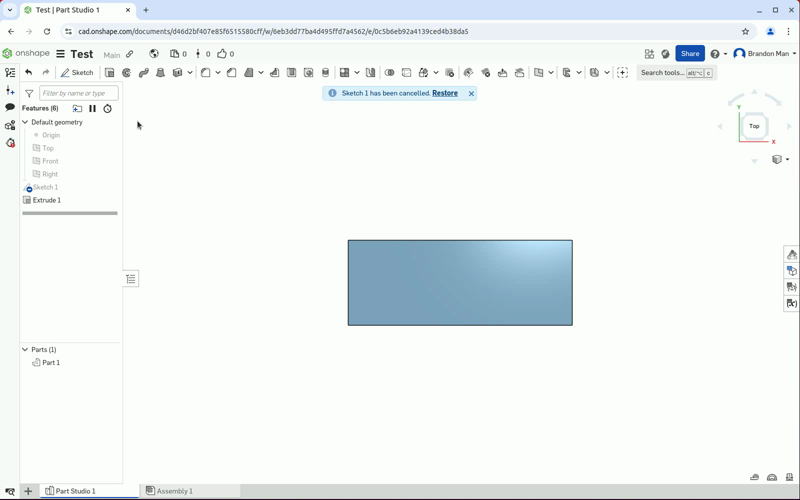
key(shift+h)
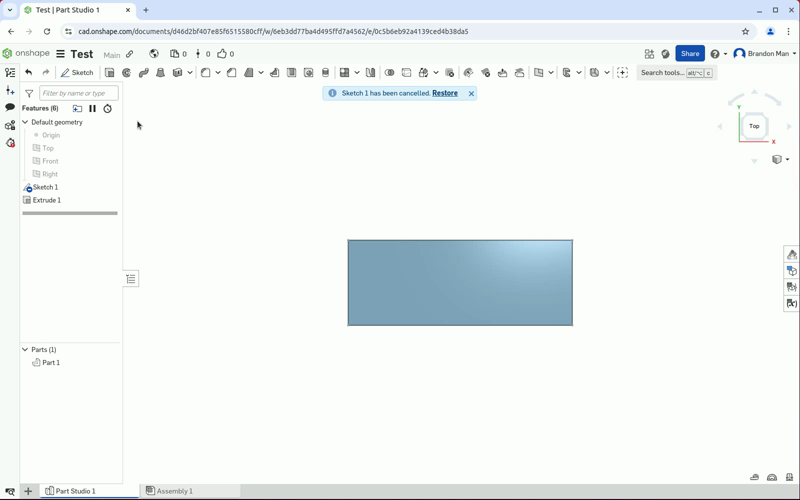
key(shift+h)
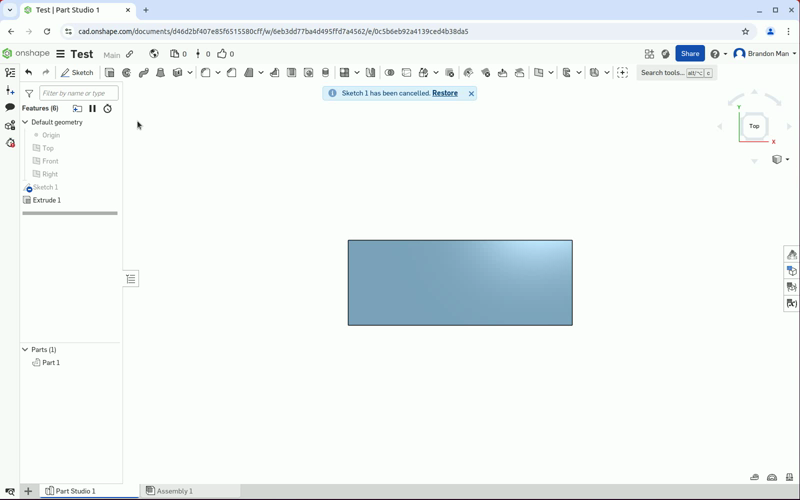
mouse_move(73, 189)
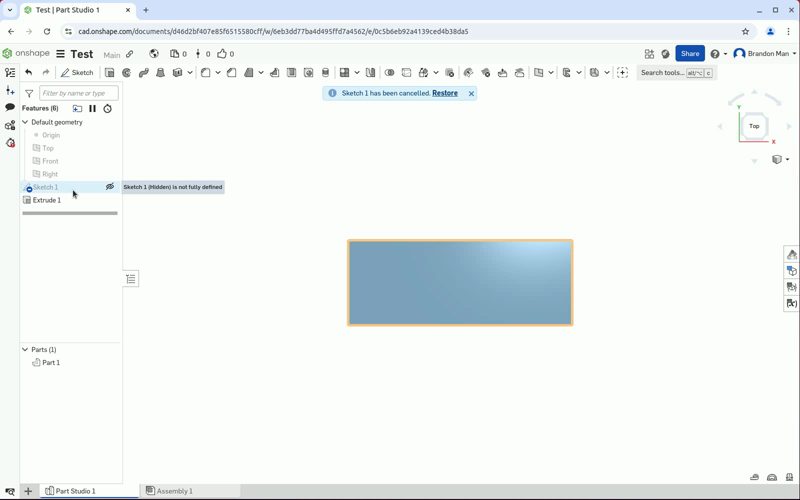
click(73, 189)
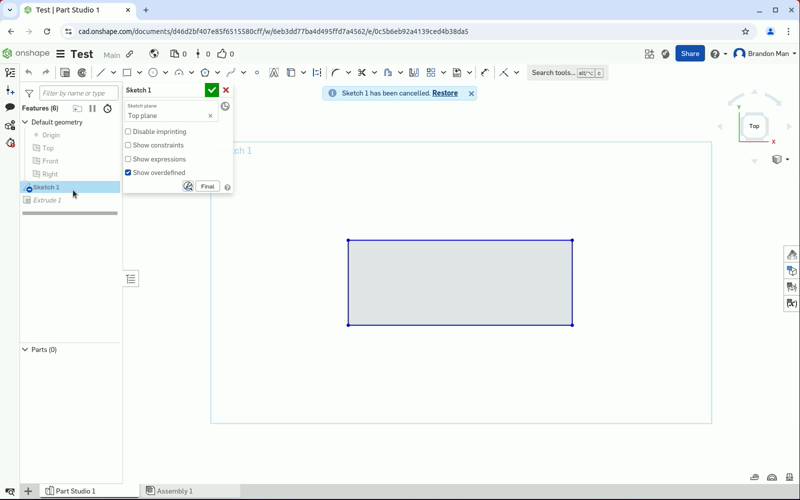
mouse_move(229, 92)
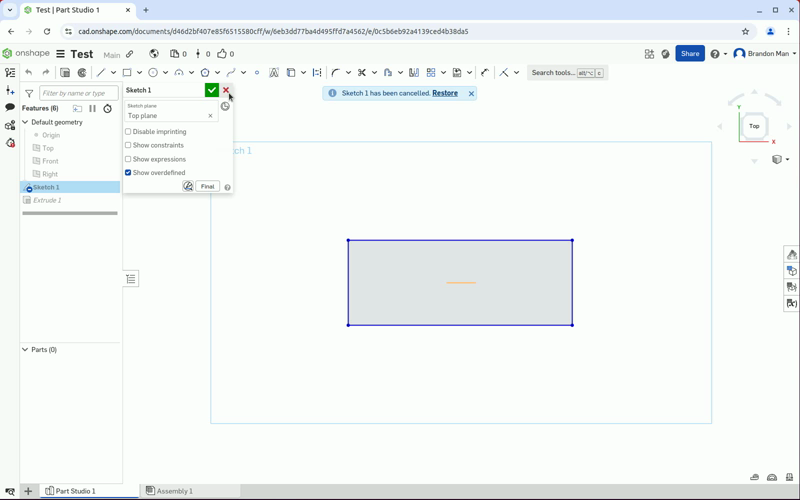
click(229, 92)
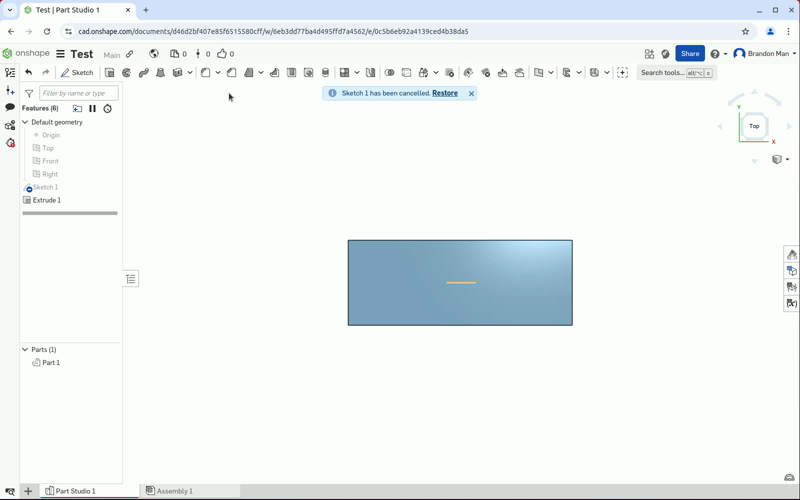
mouse_move(73, 352)
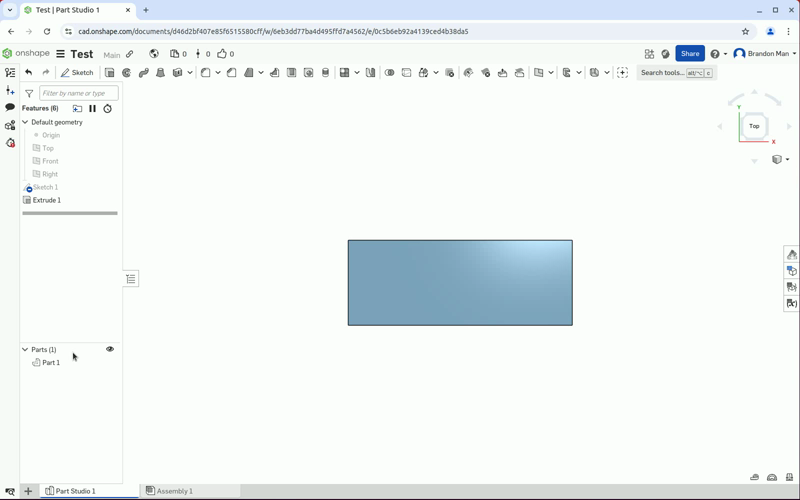
key(y)
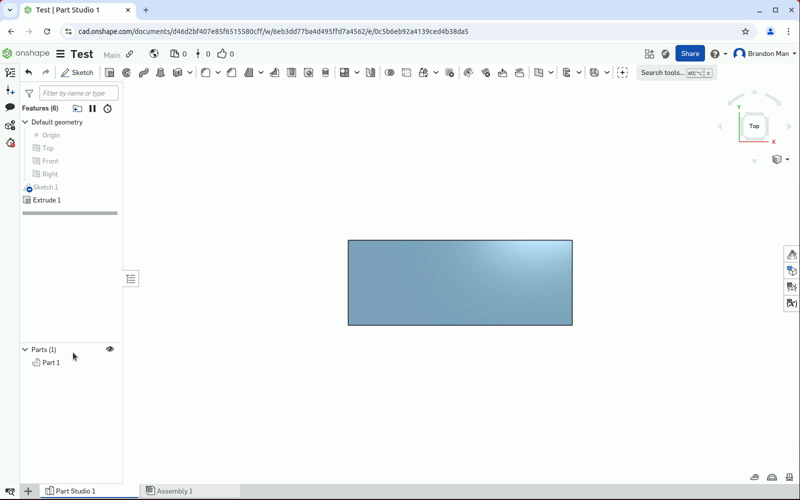
key(shift+p)
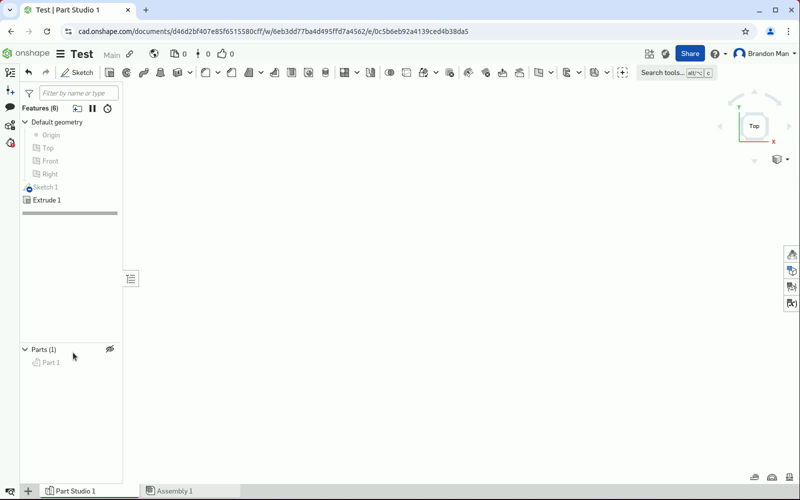
key(space)
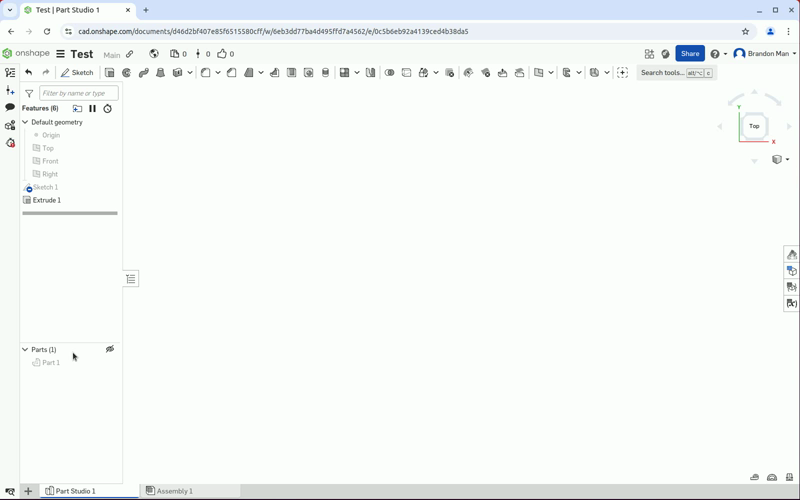
key_down(shift)
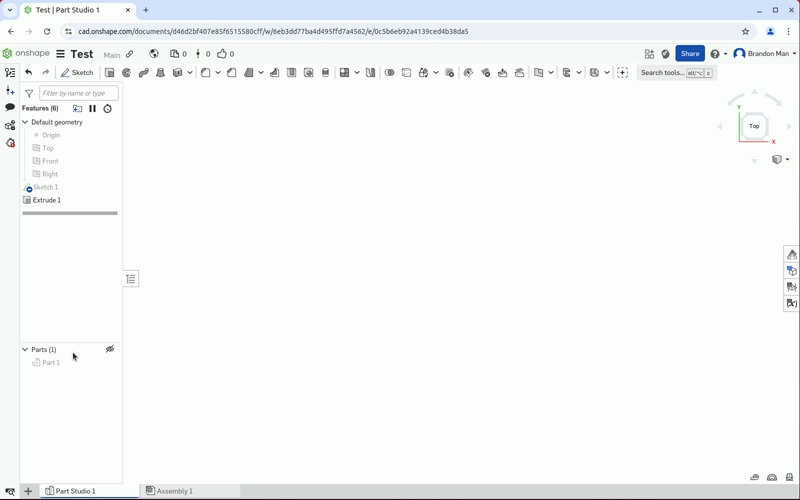
key(up)
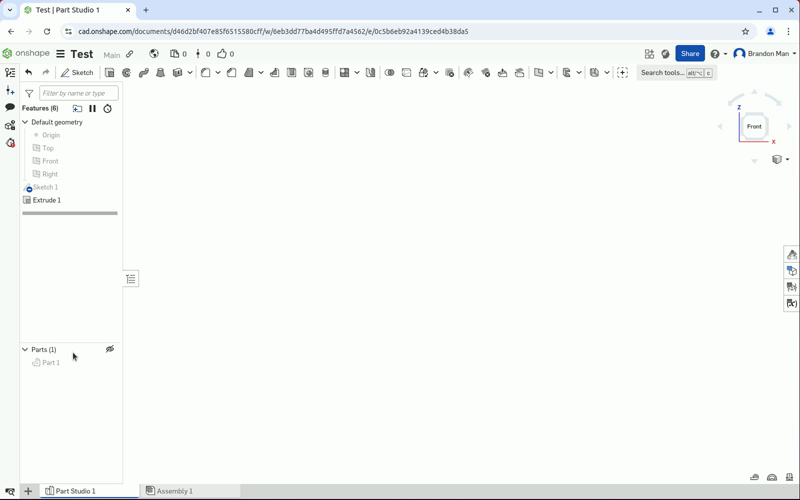
key_up(shift)
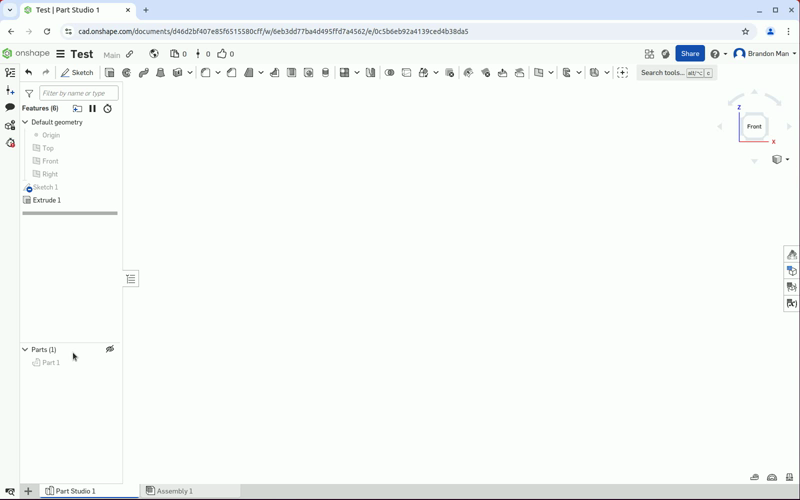
mouse_move(73, 352)
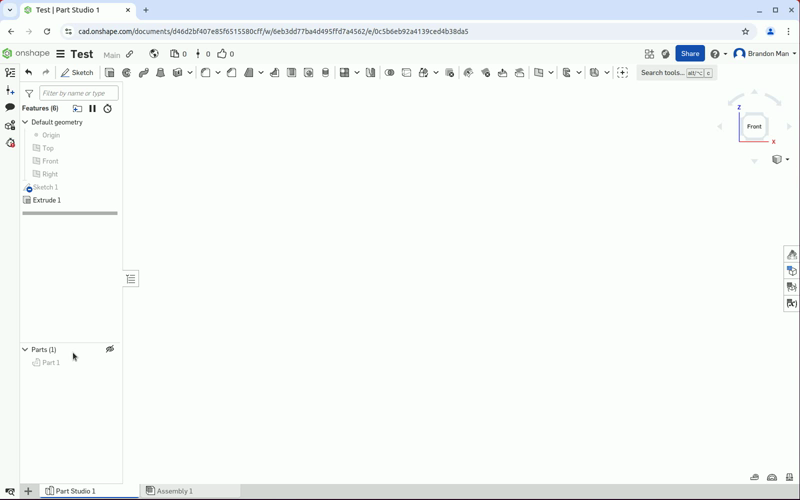
key(shift+y)
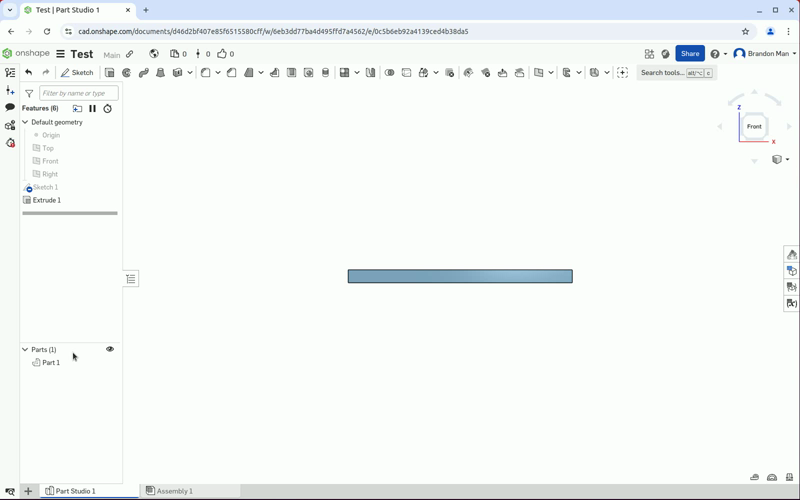
mouse_move(541, 75)
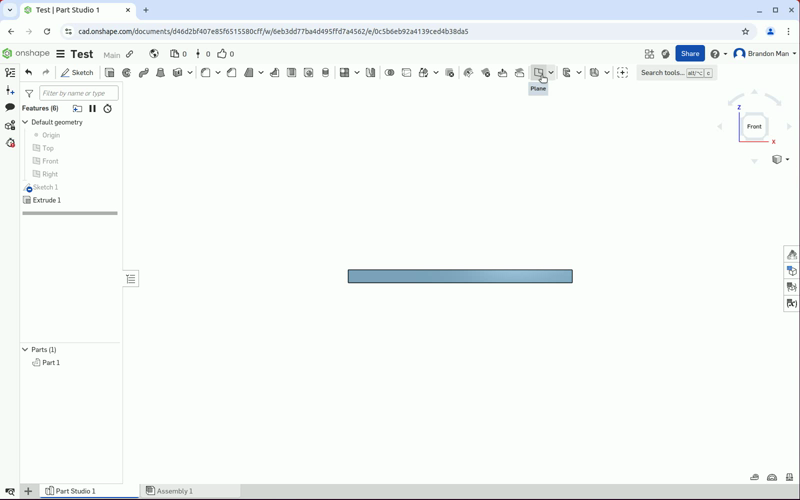
click(541, 75)
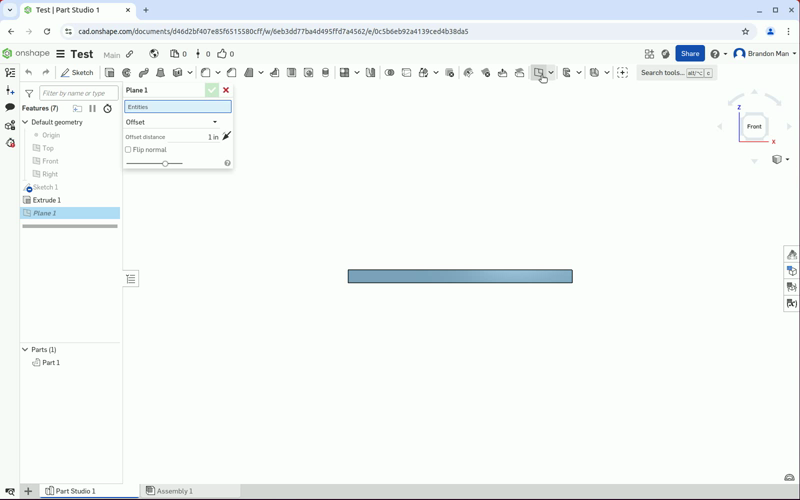
mouse_move(73, 163)
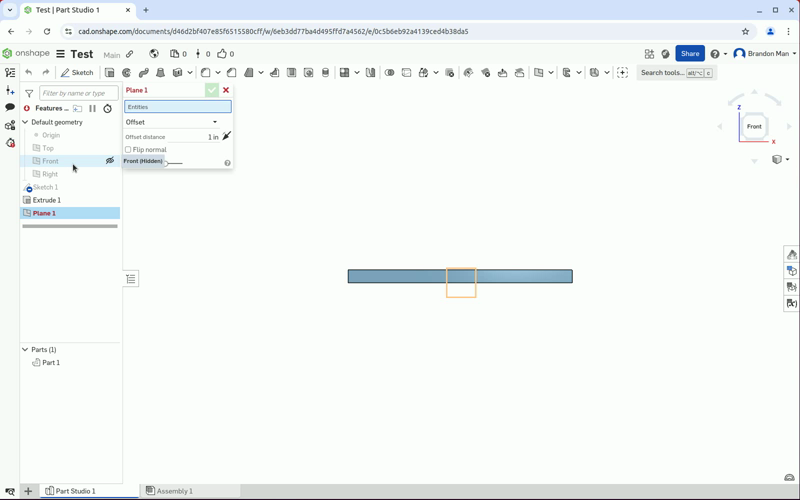
click(73, 163)
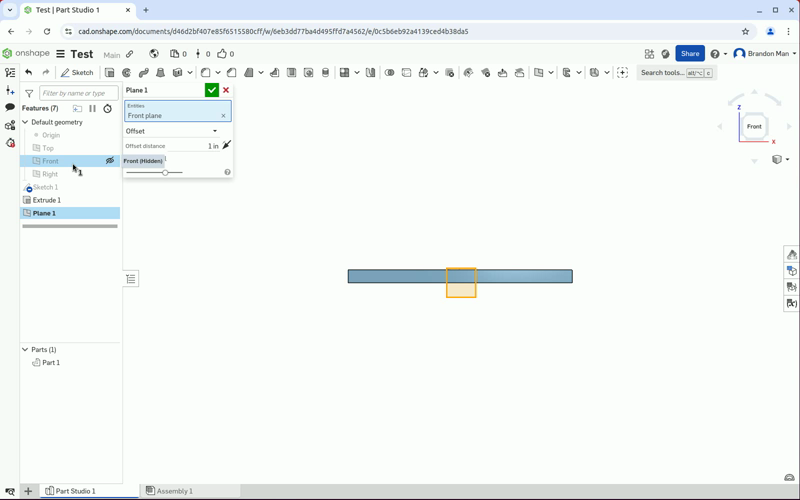
key(tab, 2)
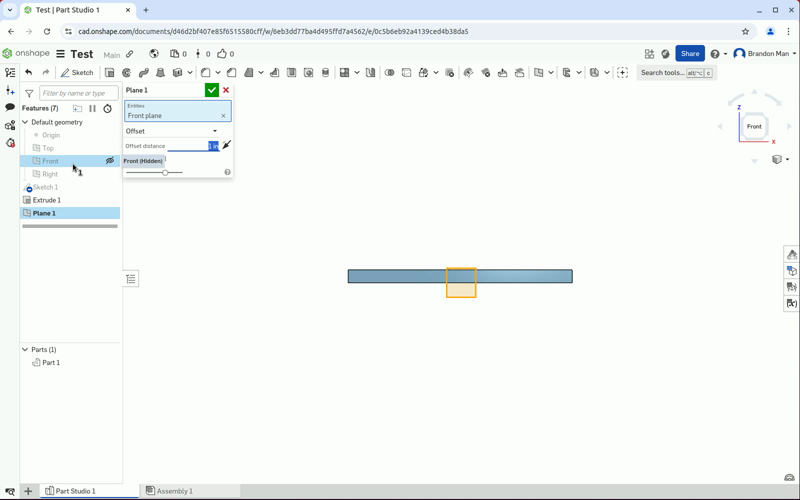
text(8.658)
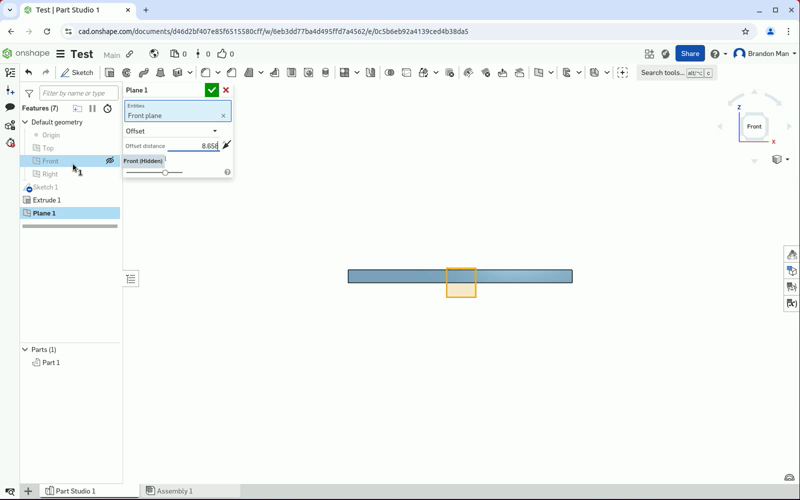
key(enter, 2)
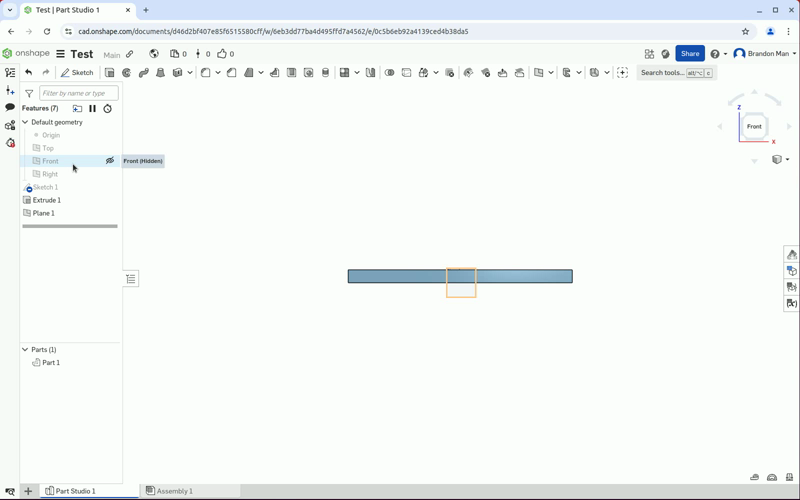
key(shift+s)
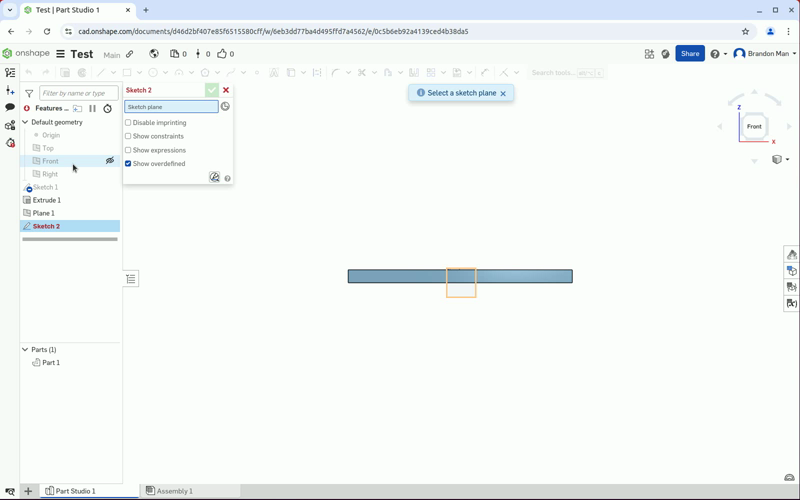
mouse_move(73, 215)
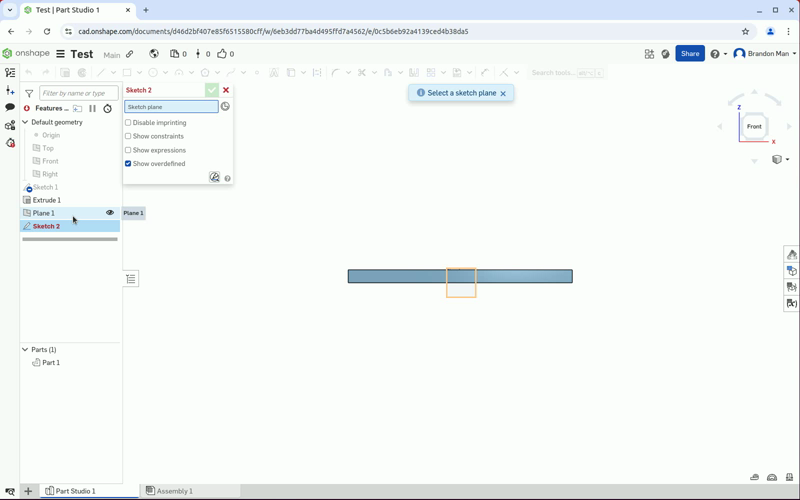
click(73, 215)
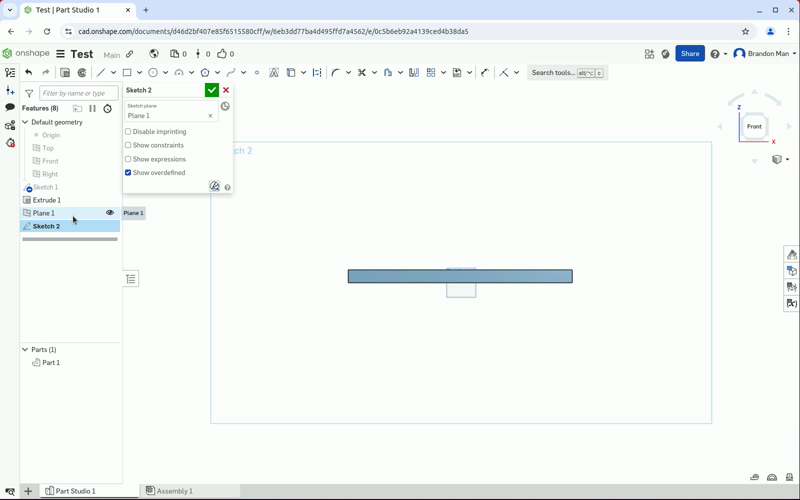
mouse_move(73, 352)
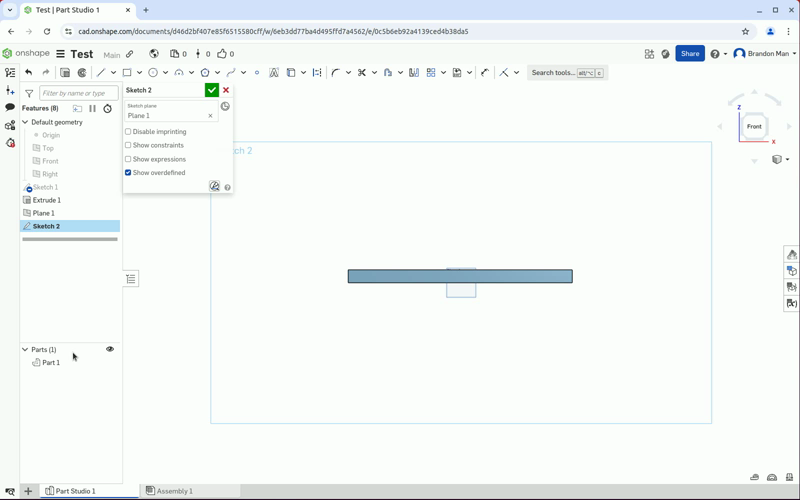
key(y)
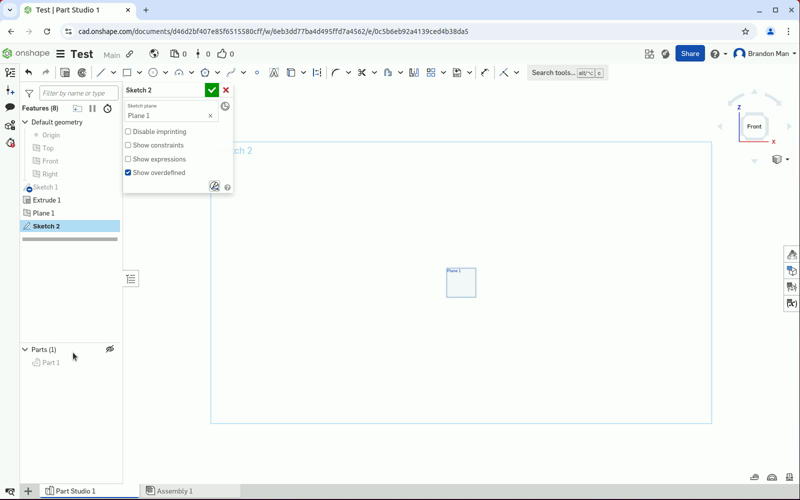
key(l)
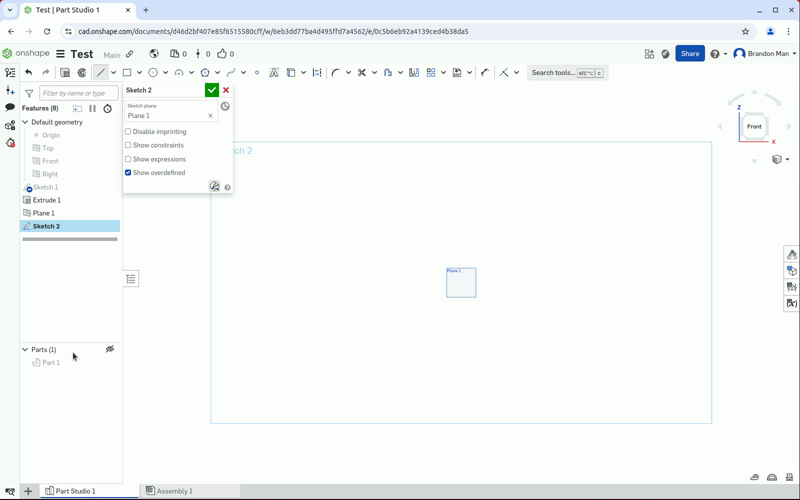
key_down(shift)
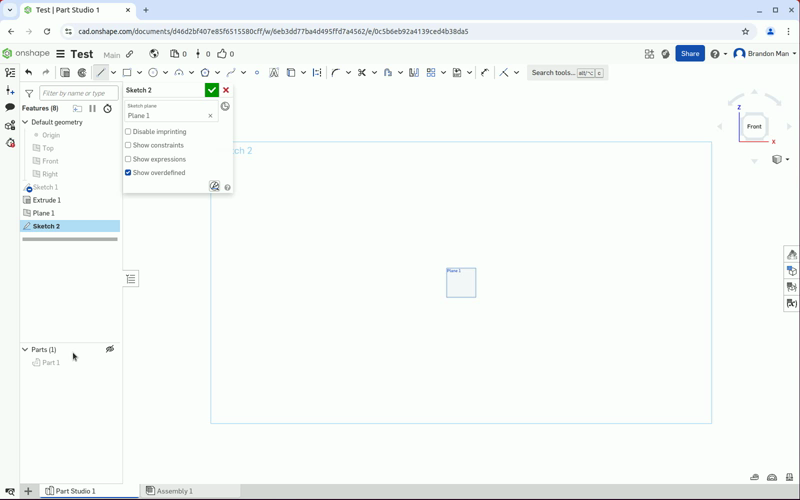
mouse_move(348, 276)
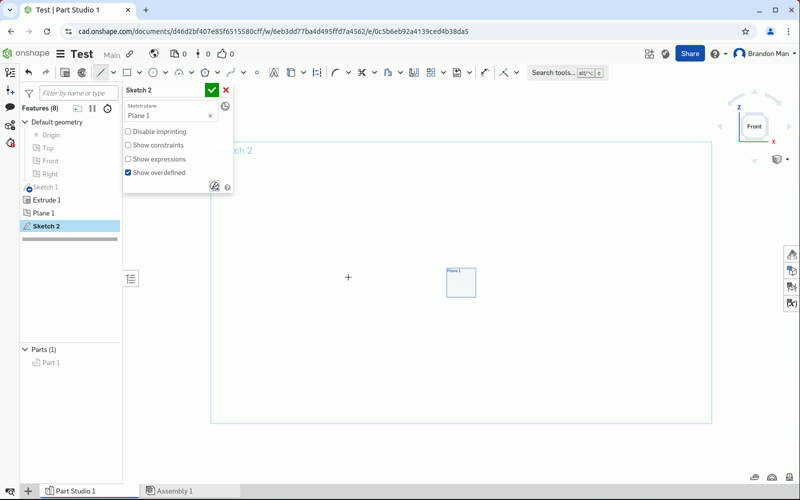
click(348, 276)
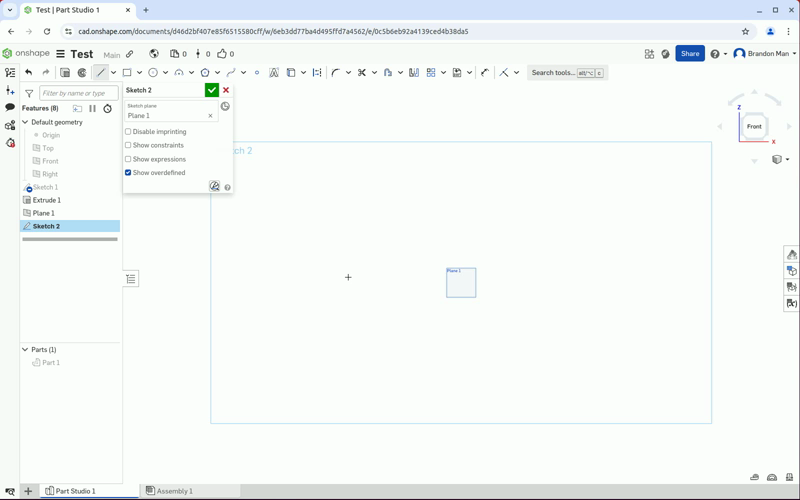
key_up(shift)
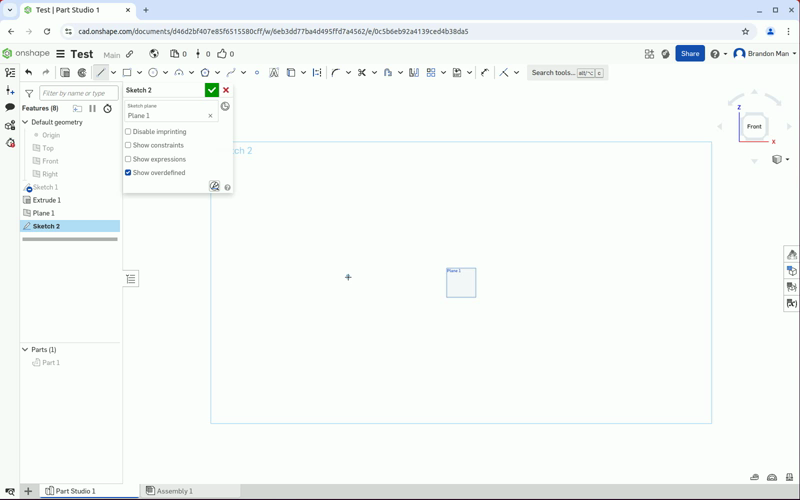
key_down(shift)
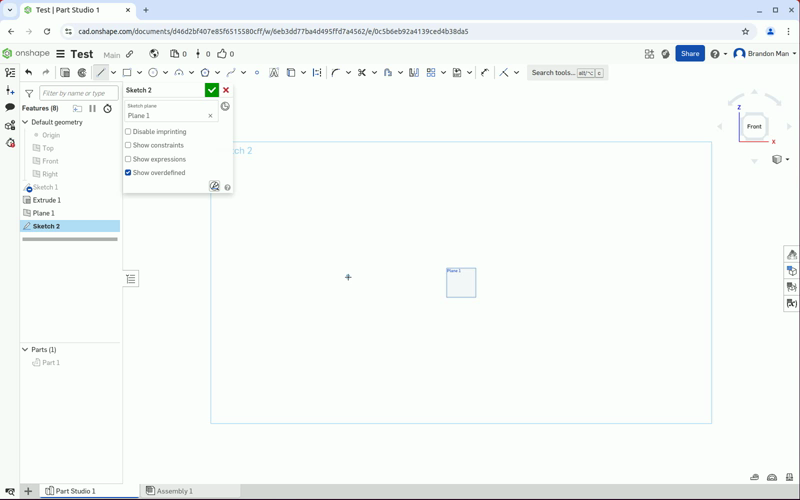
mouse_move(572, 277)
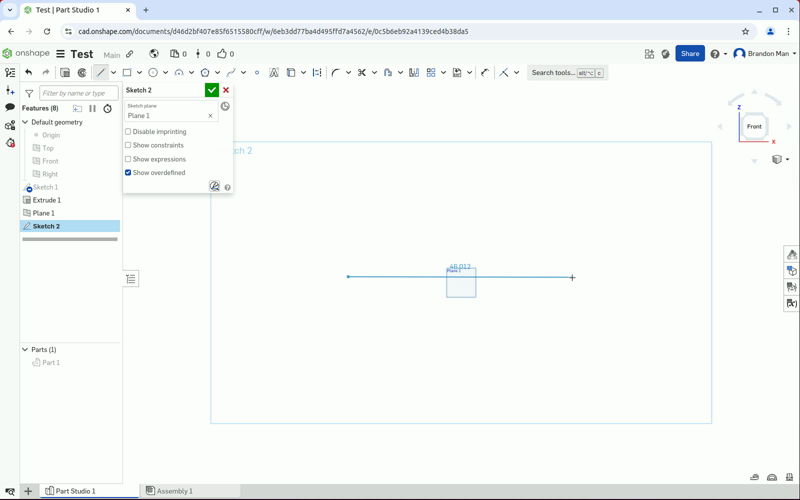
click(572, 277)
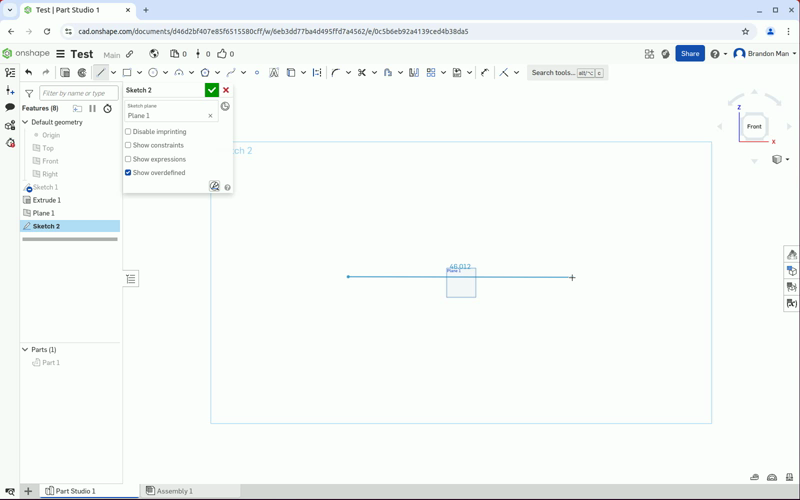
key_up(shift)
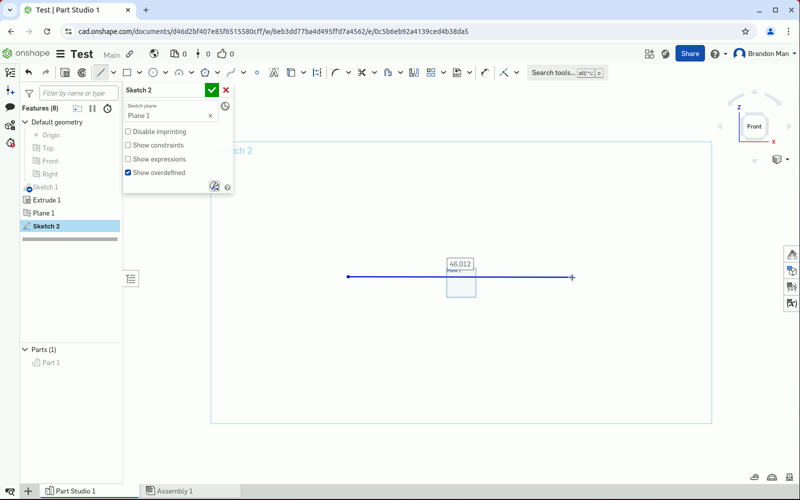
key_down(shift)
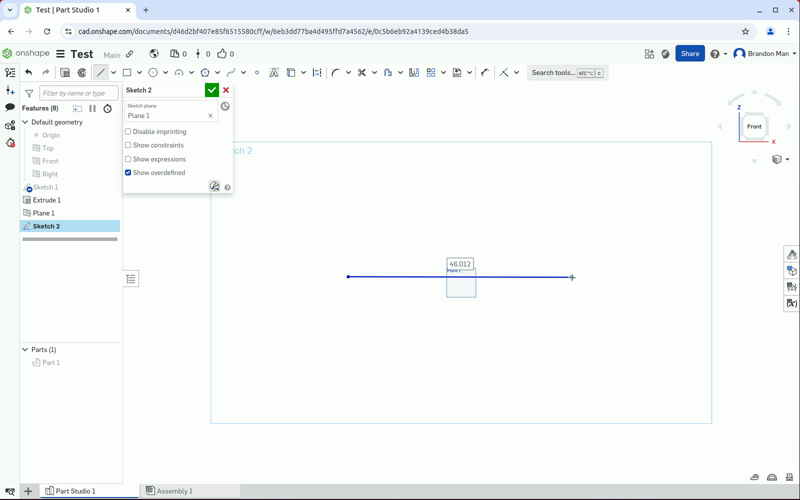
mouse_move(589, 277)
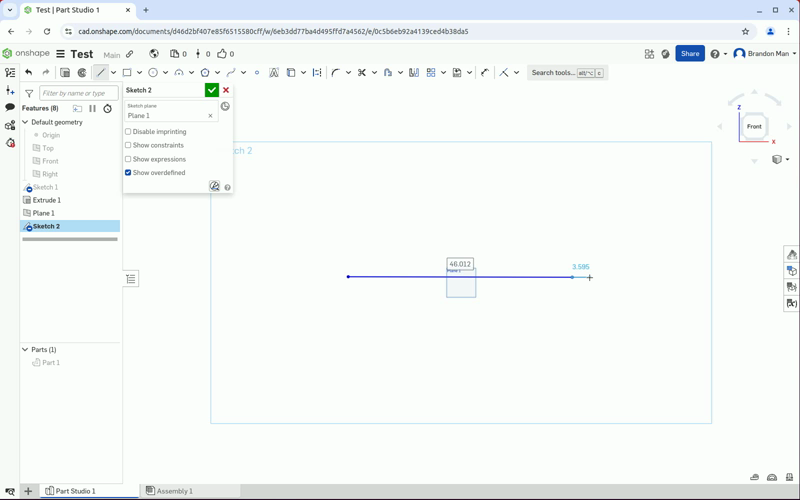
mouse_move(572, 270)
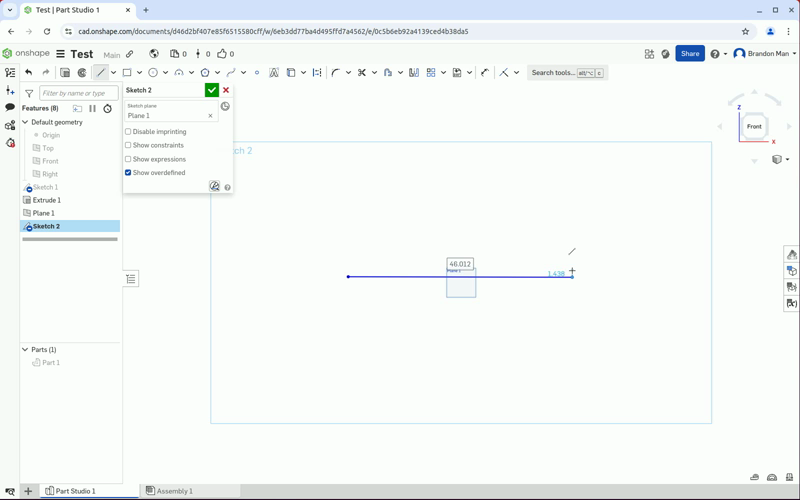
scroll(6)
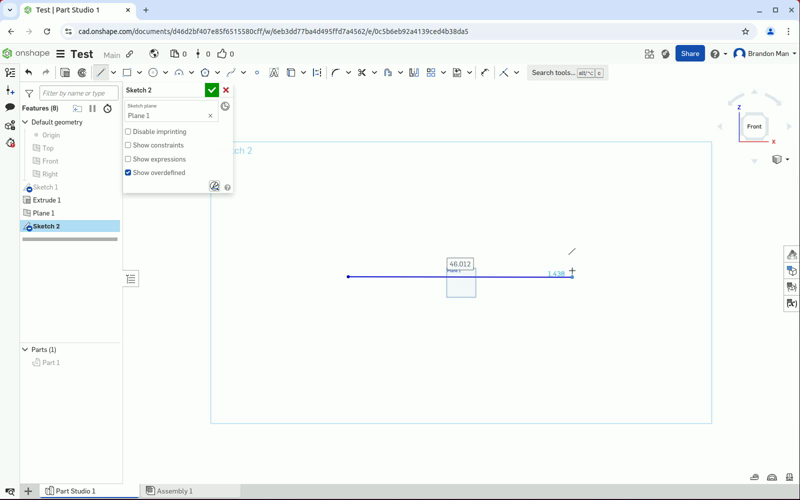
scroll(6)
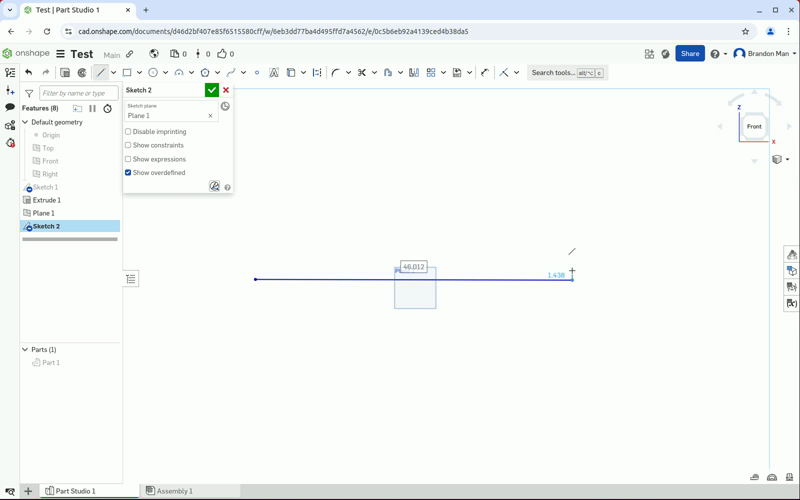
scroll(6)
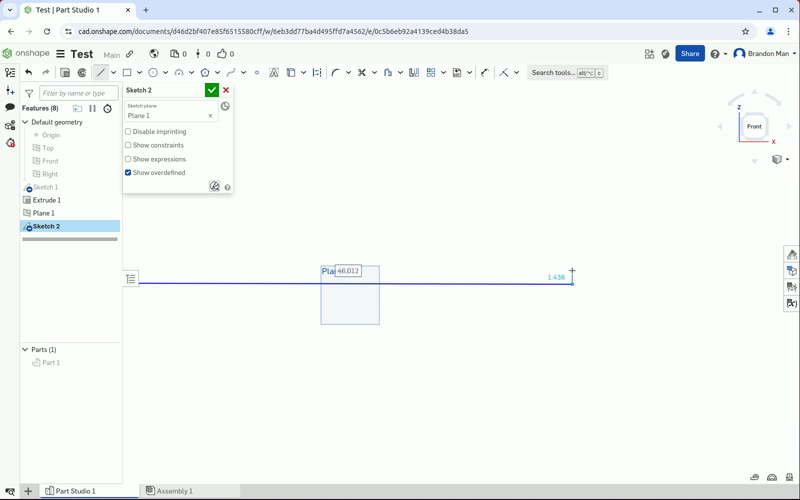
scroll(6)
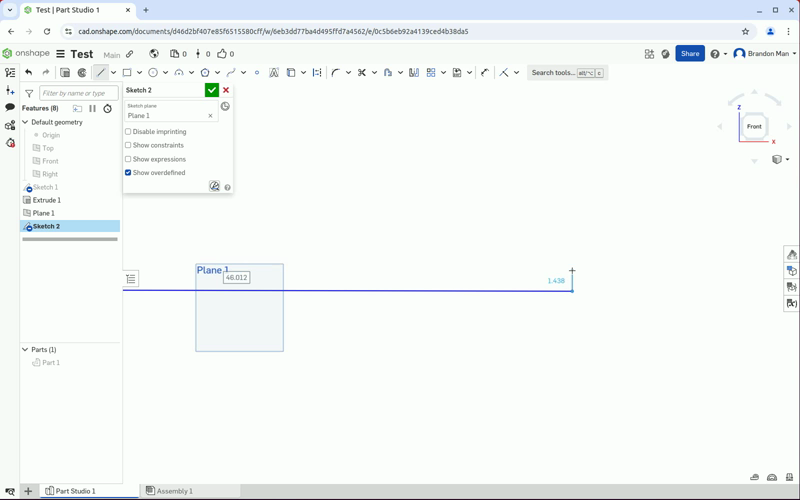
scroll(6)
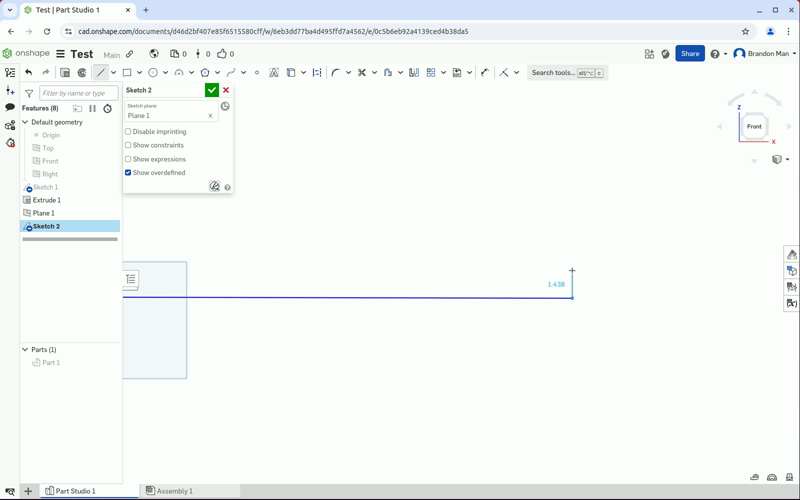
scroll(6)
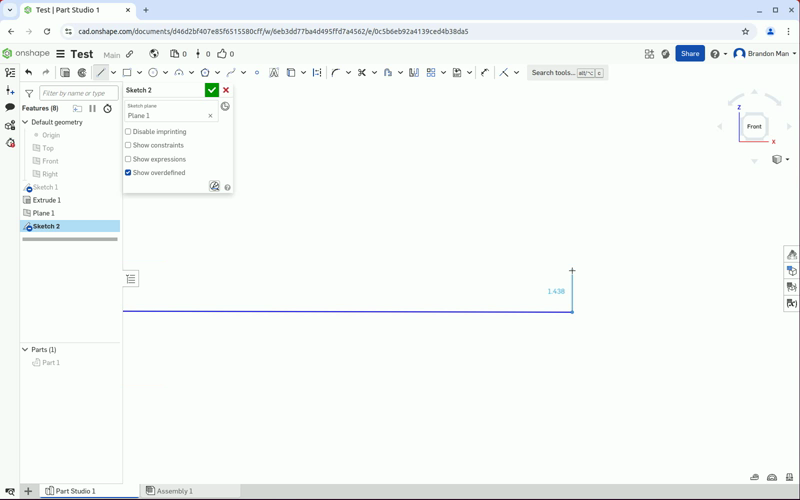
scroll(6)
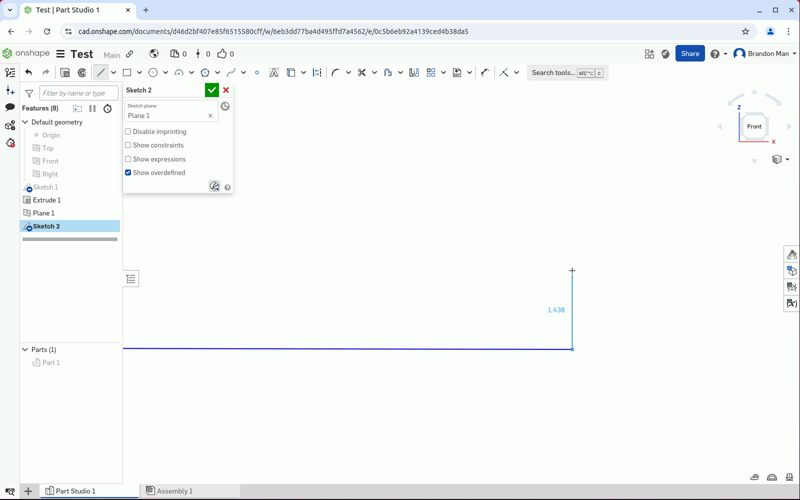
click(572, 270)
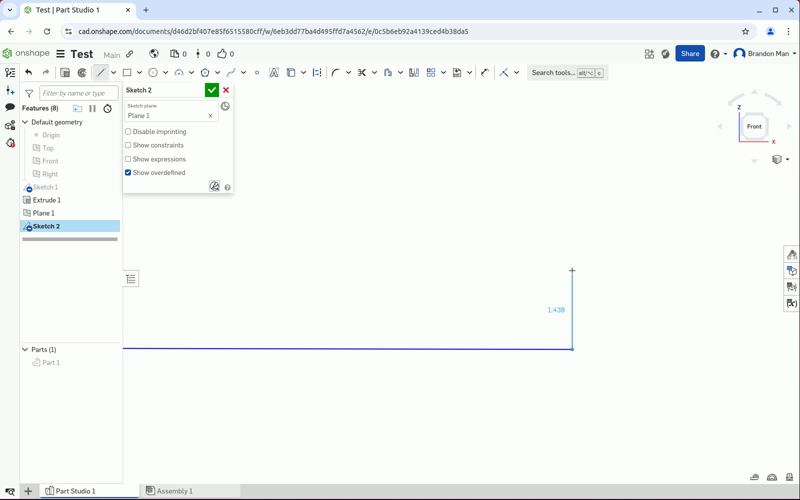
scroll(-6)
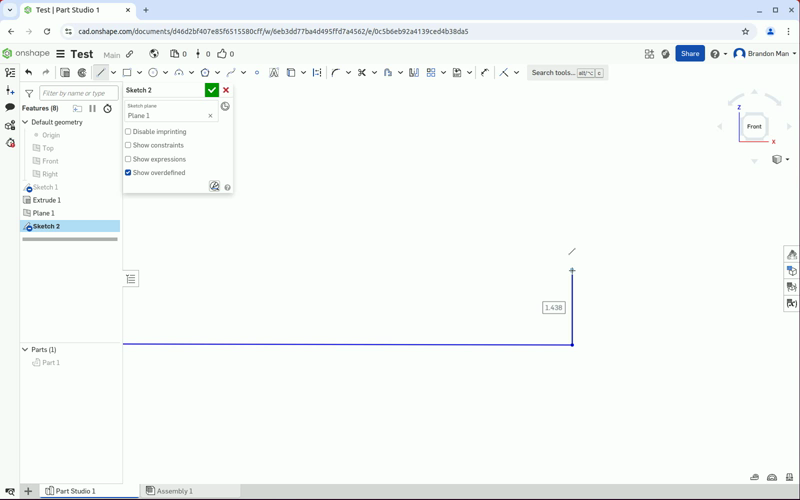
scroll(-6)
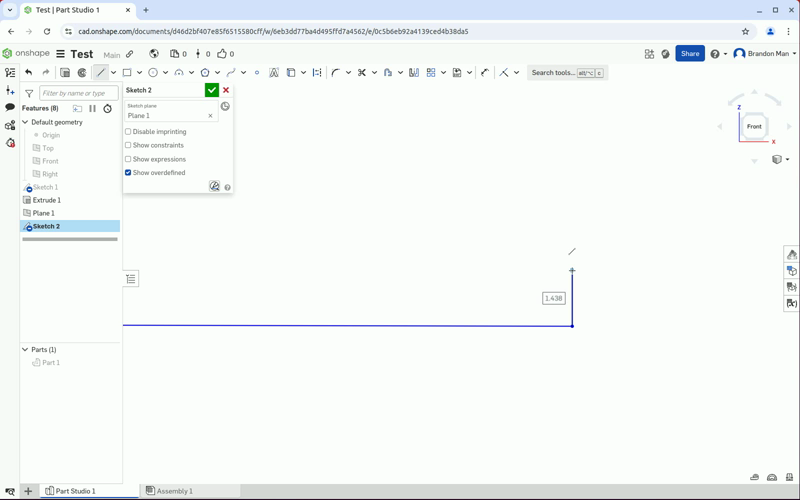
scroll(-6)
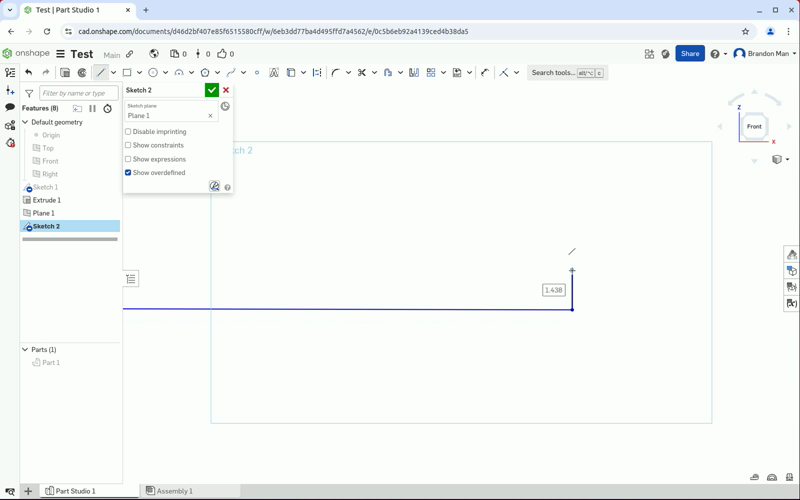
scroll(-6)
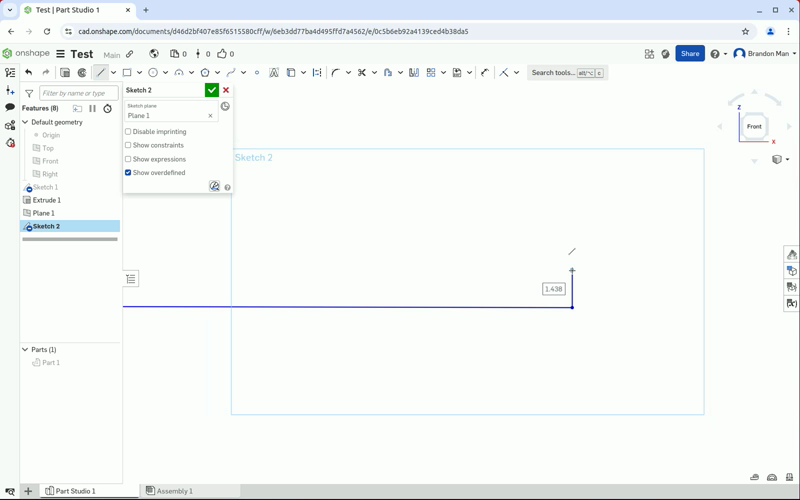
scroll(-6)
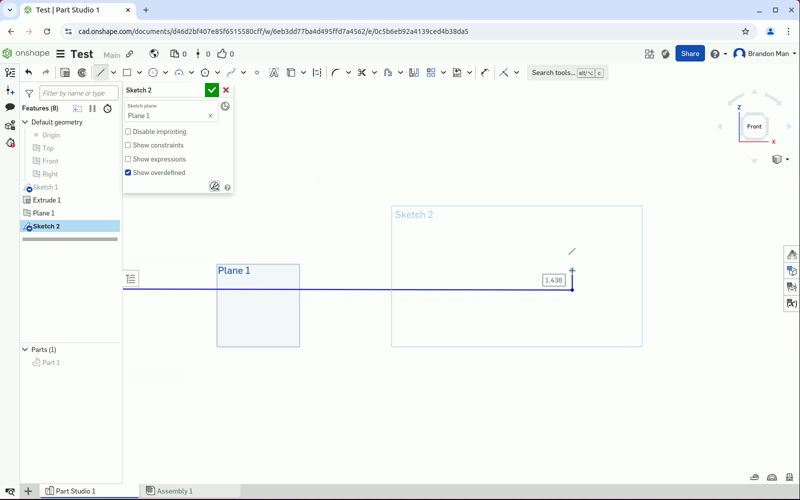
scroll(-6)
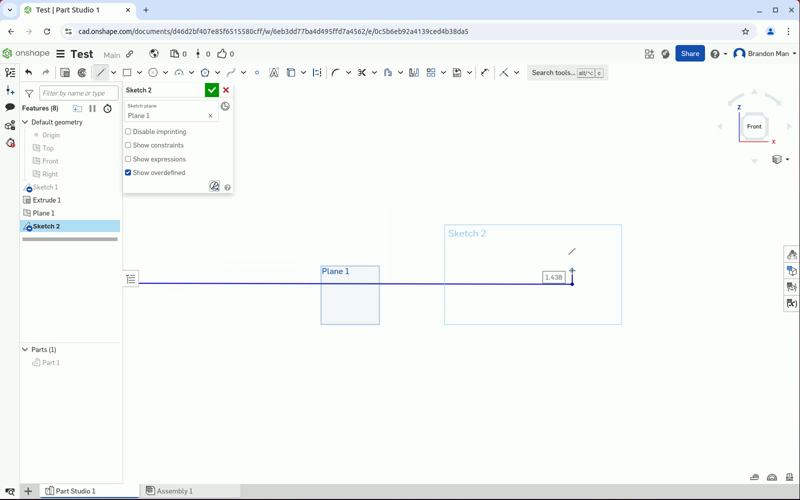
scroll(-6)
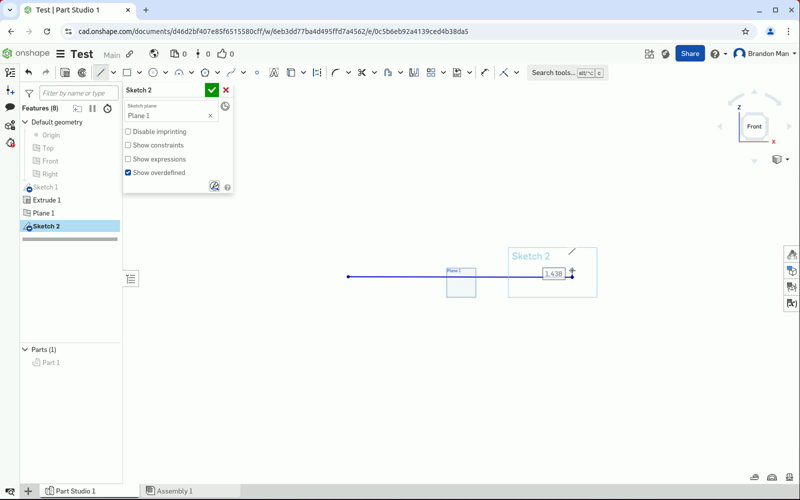
key_up(shift)
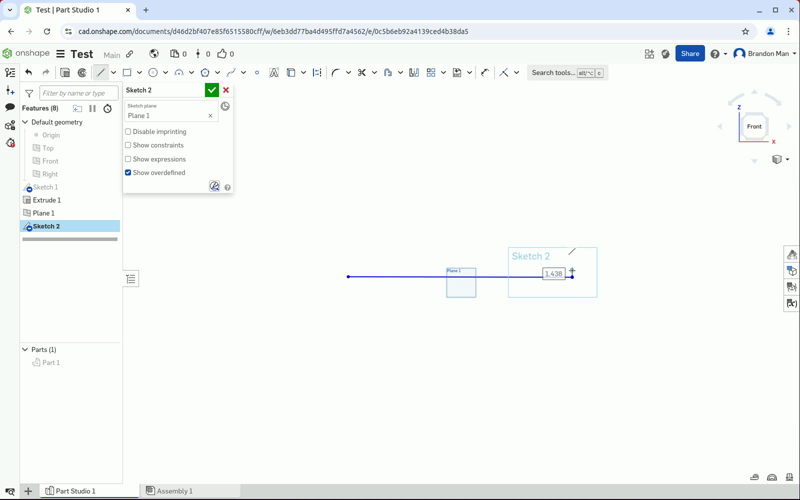
key_down(shift)
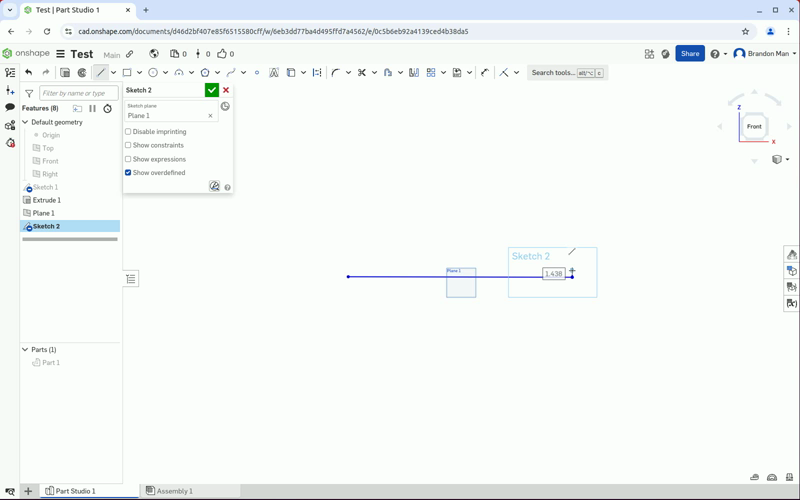
mouse_move(348, 270)
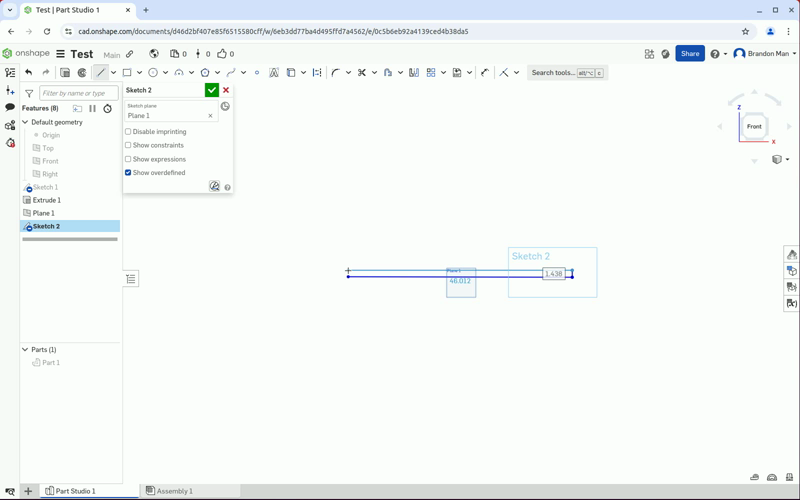
click(348, 270)
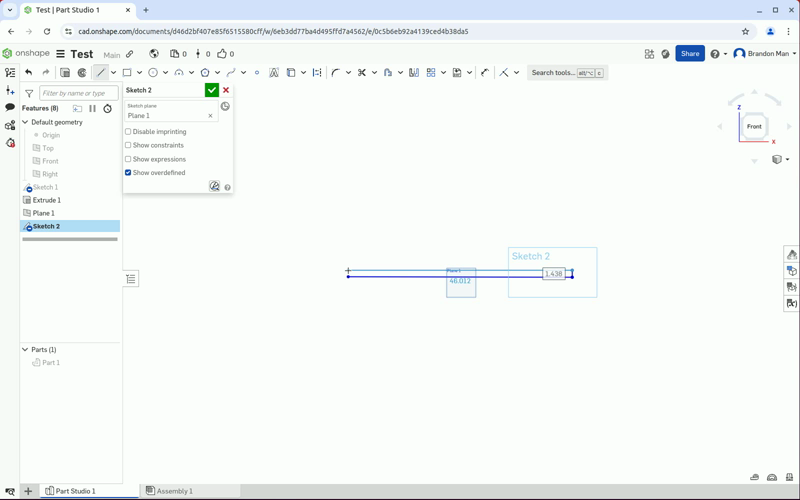
key_up(shift)
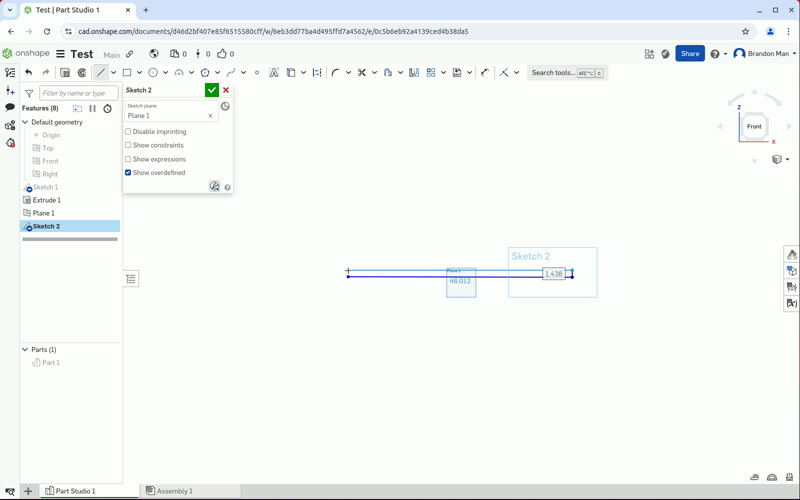
mouse_move(378, 270)
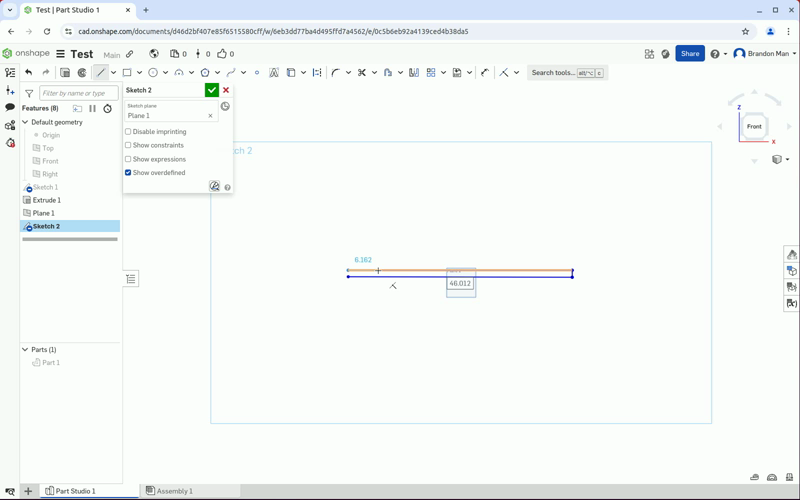
key_down(shift)
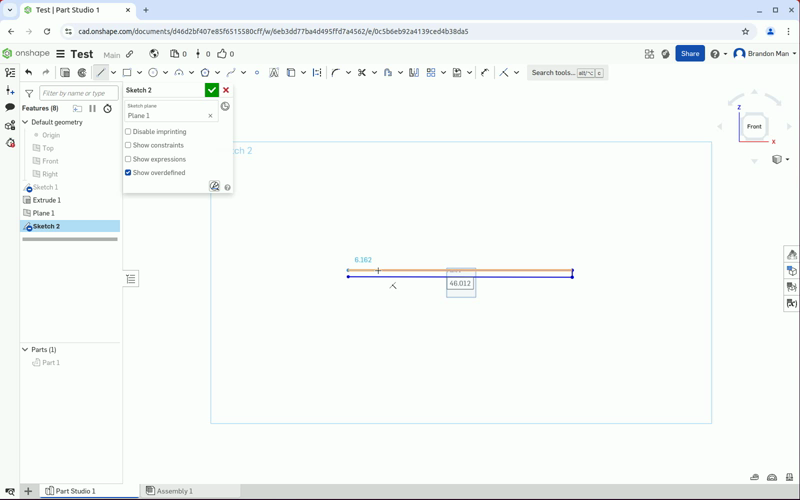
mouse_move(348, 276)
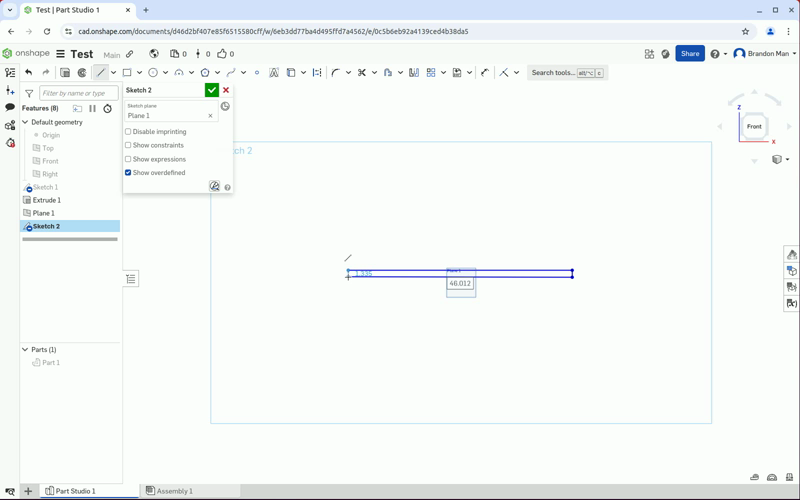
scroll(6)
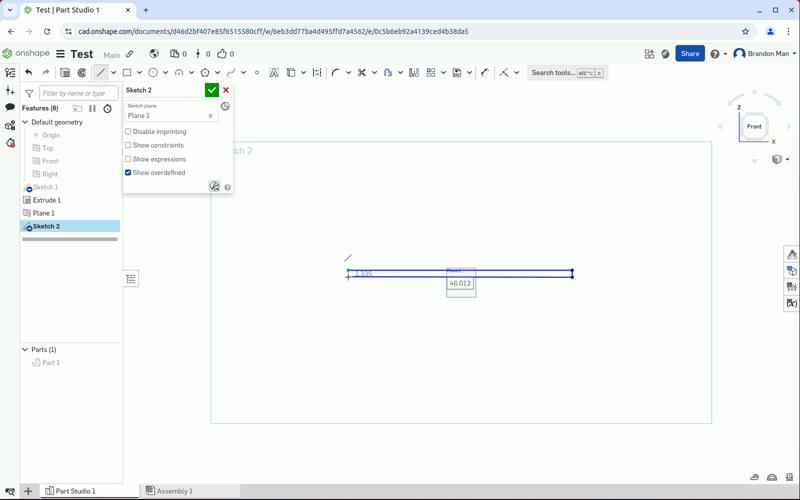
scroll(6)
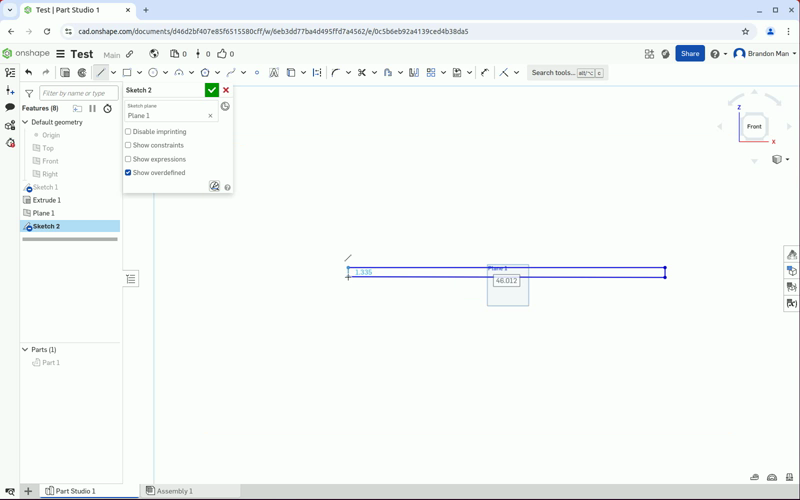
scroll(6)
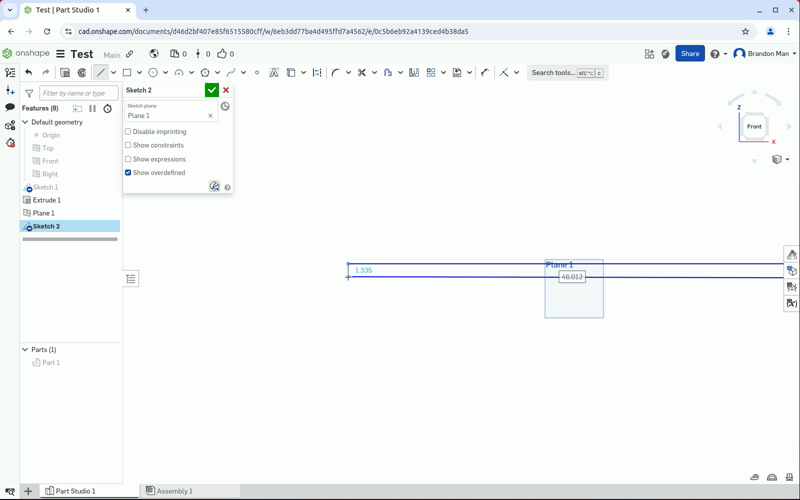
scroll(6)
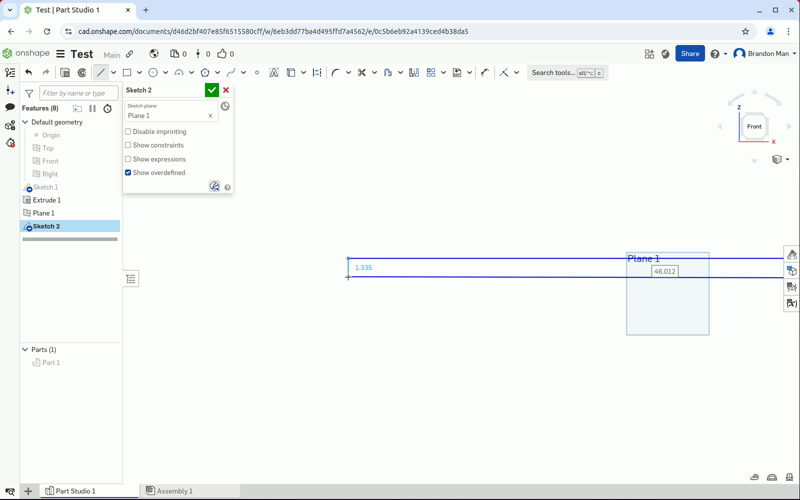
scroll(6)
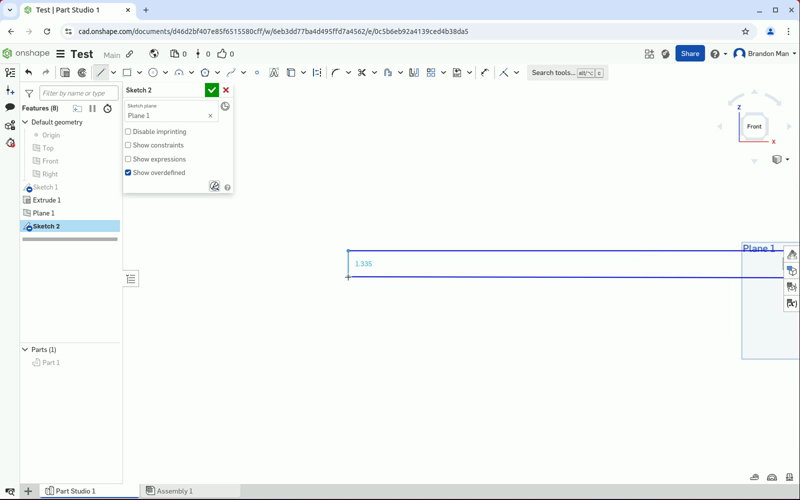
scroll(6)
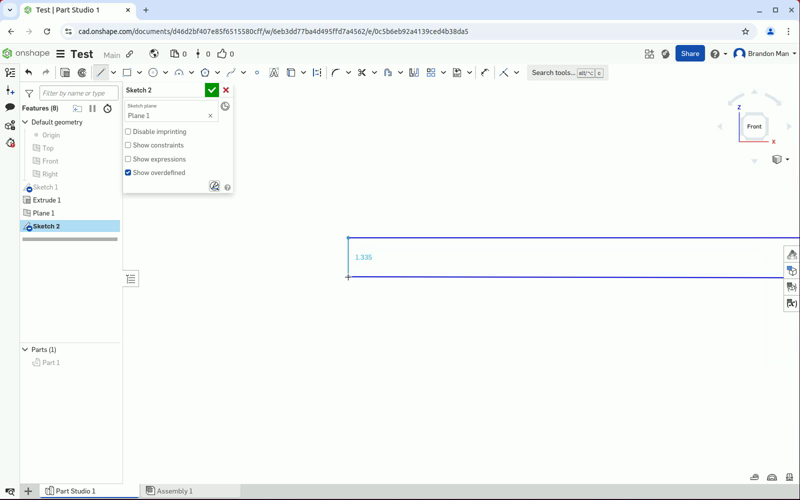
scroll(6)
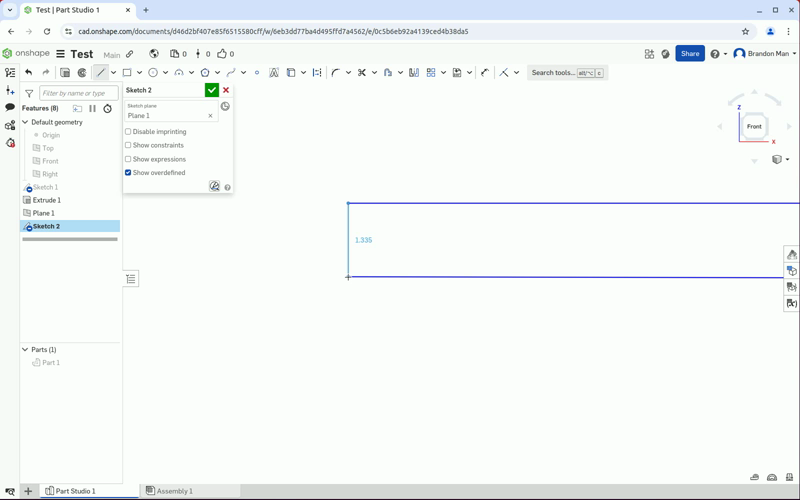
key_up(shift)
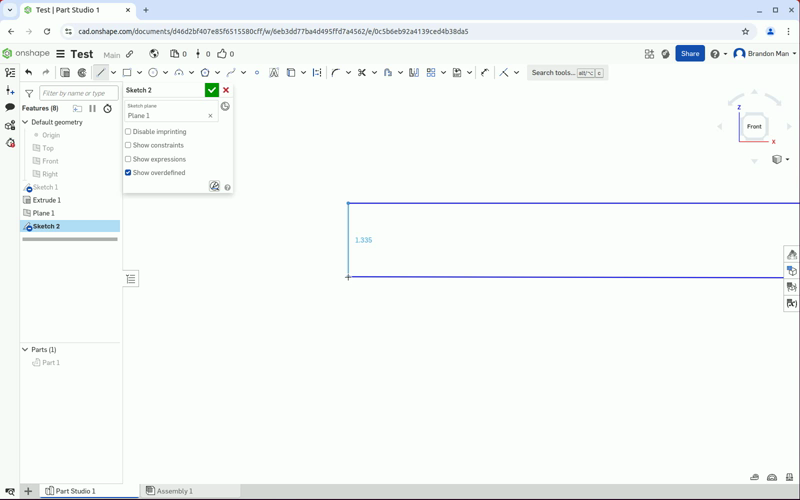
click(348, 276)
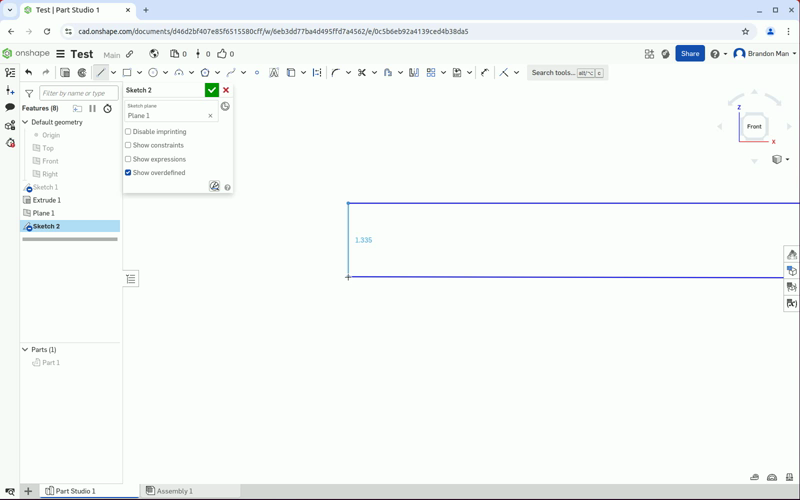
scroll(-6)
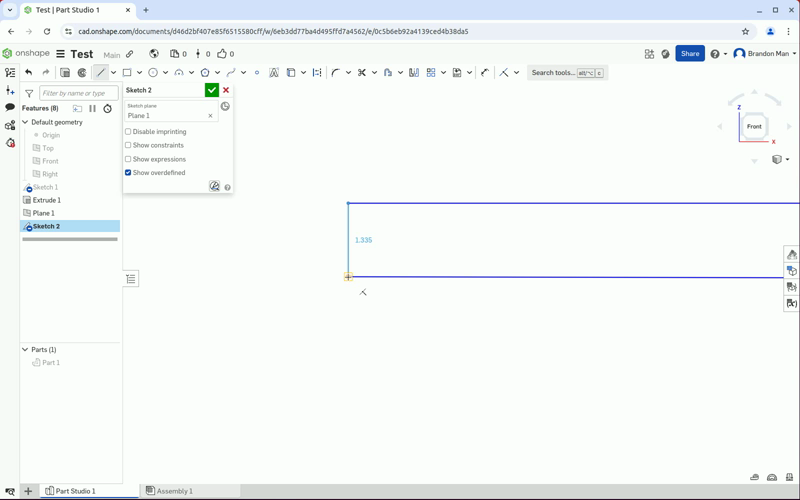
scroll(-6)
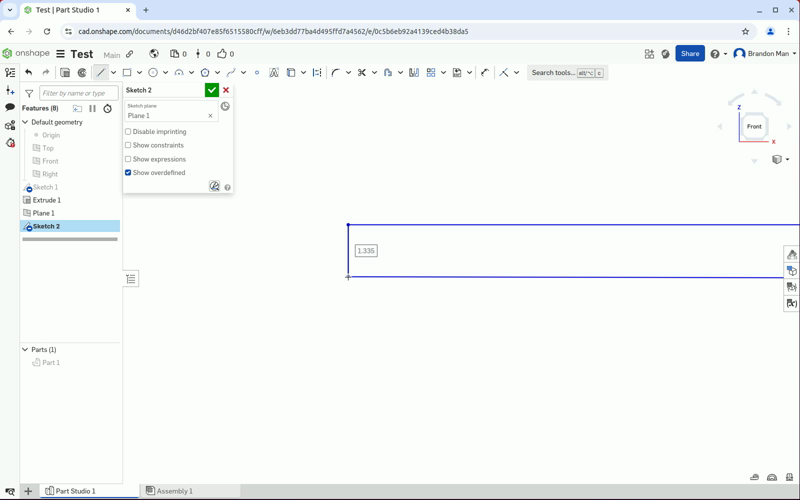
scroll(-6)
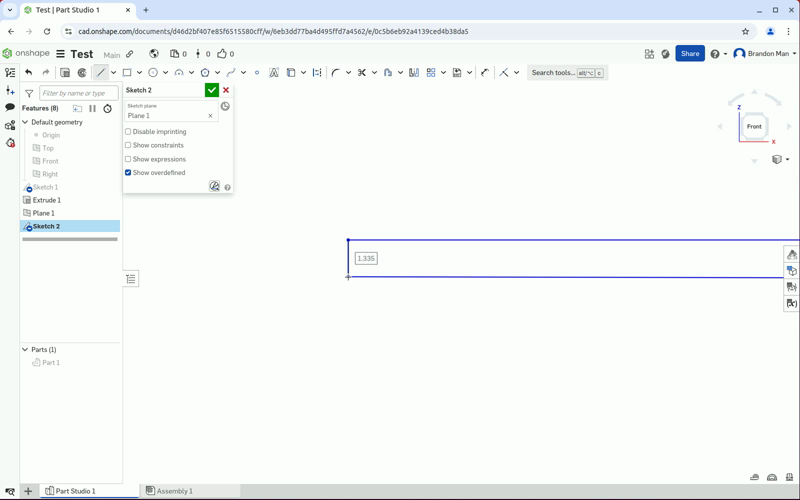
scroll(-6)
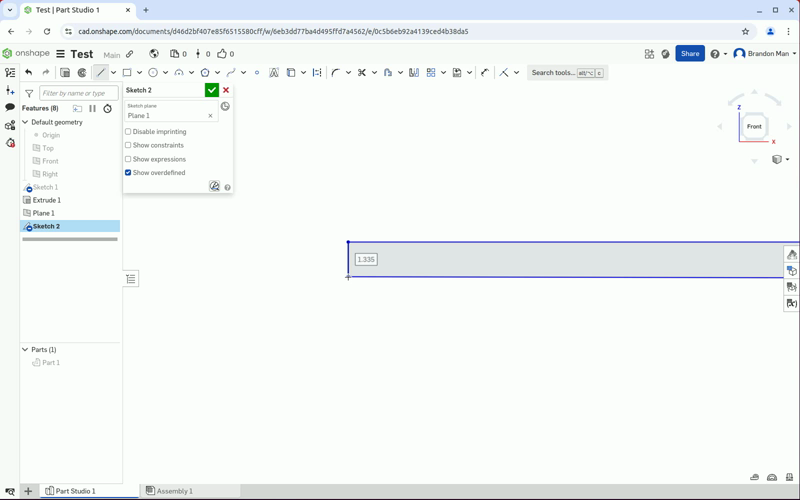
scroll(-6)
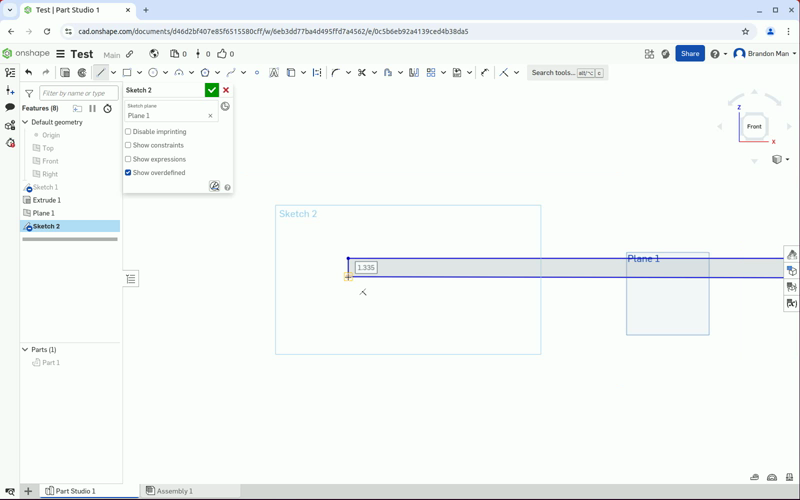
scroll(-6)
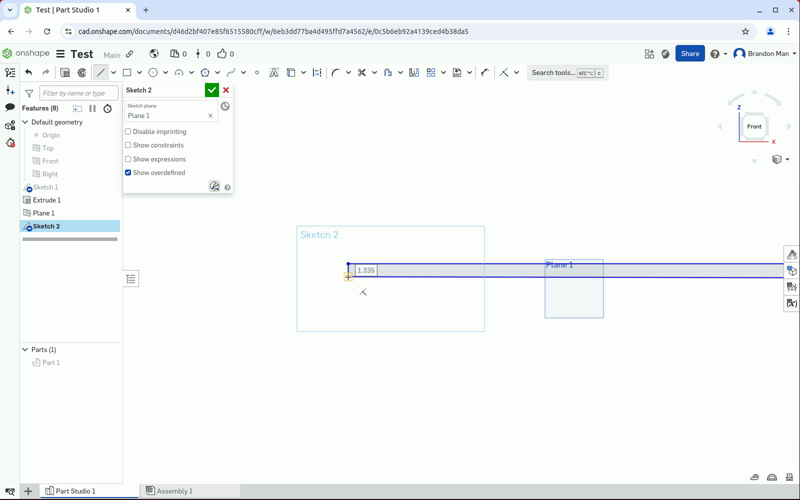
scroll(-6)
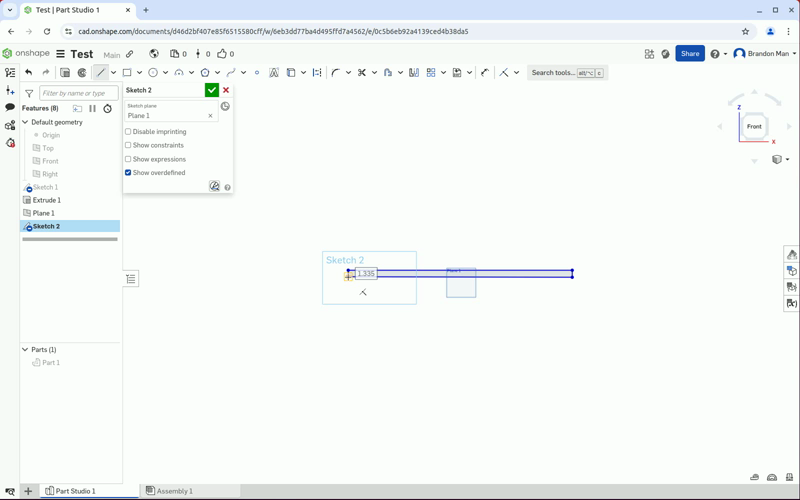
key(esc)
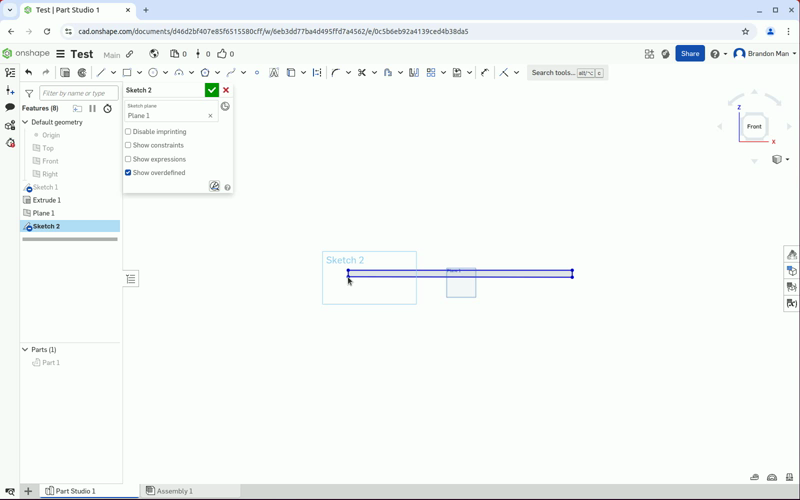
mouse_move(523, 274)
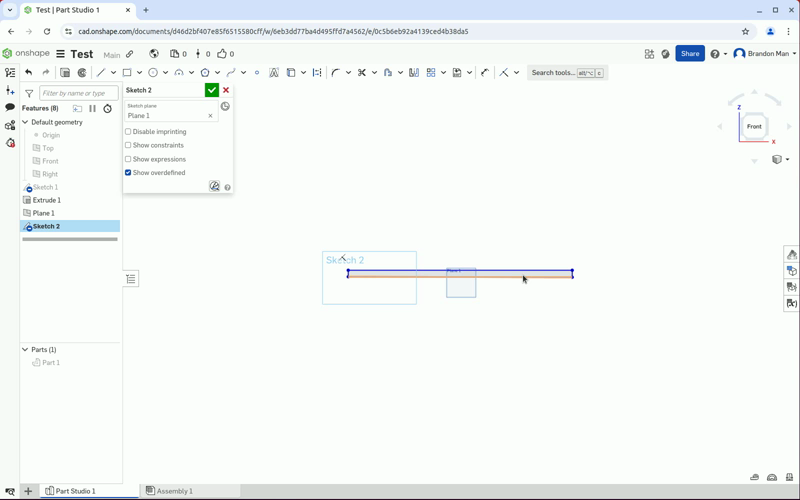
scroll(6)
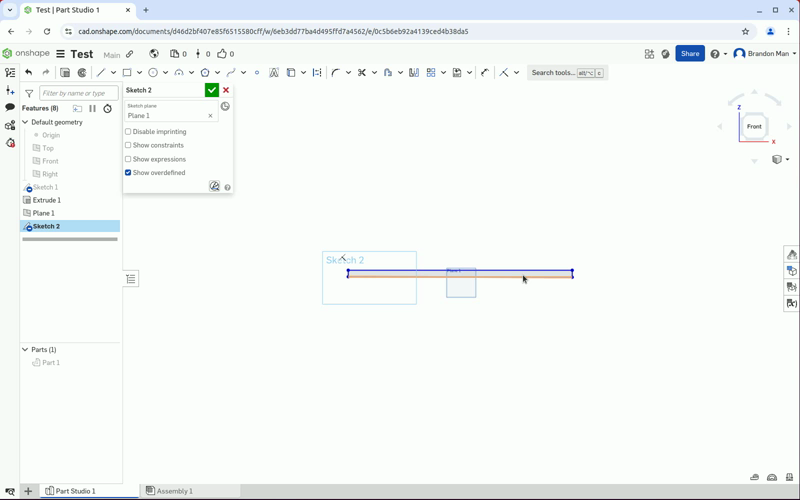
scroll(6)
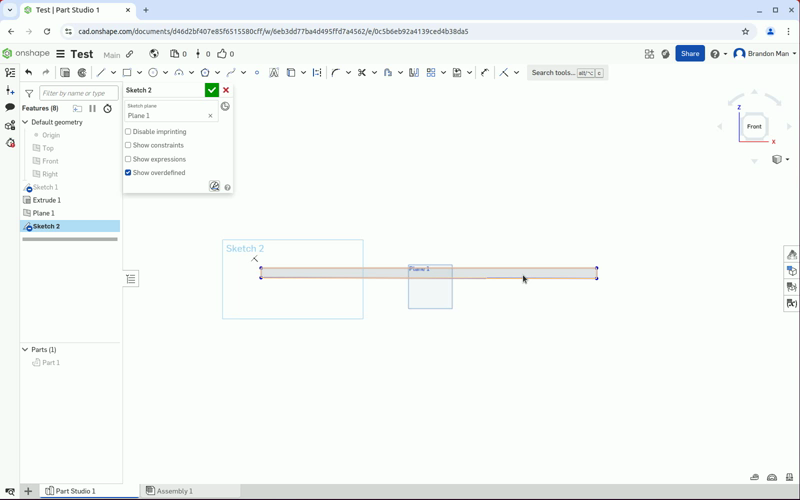
scroll(6)
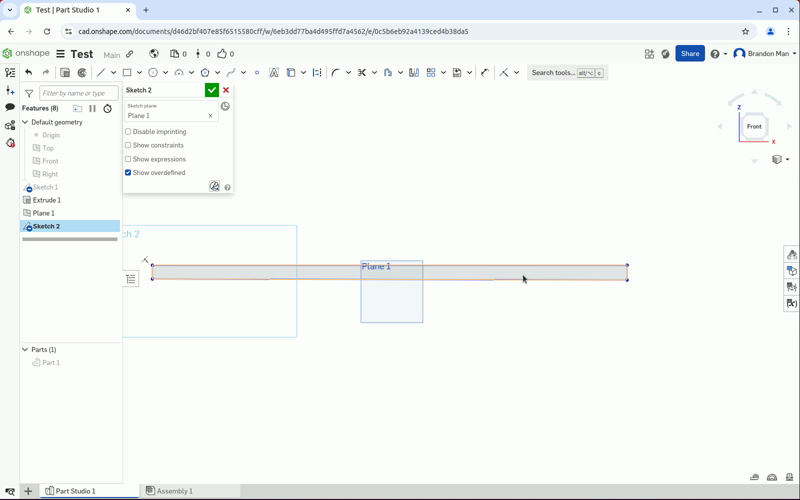
scroll(6)
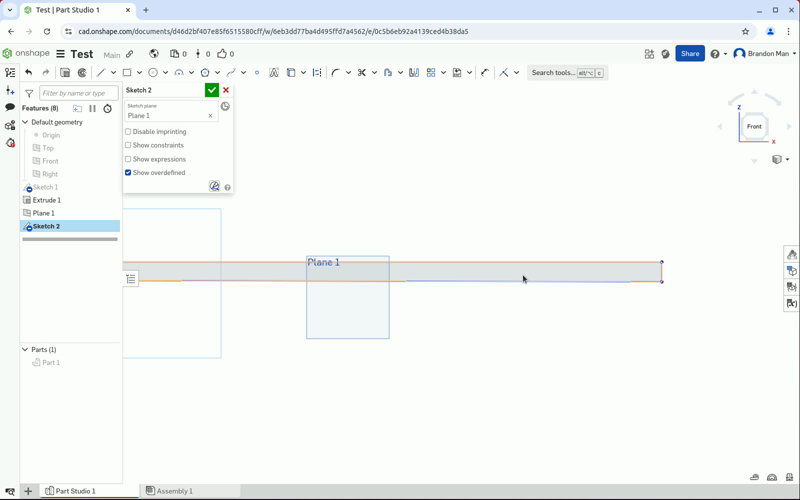
scroll(6)
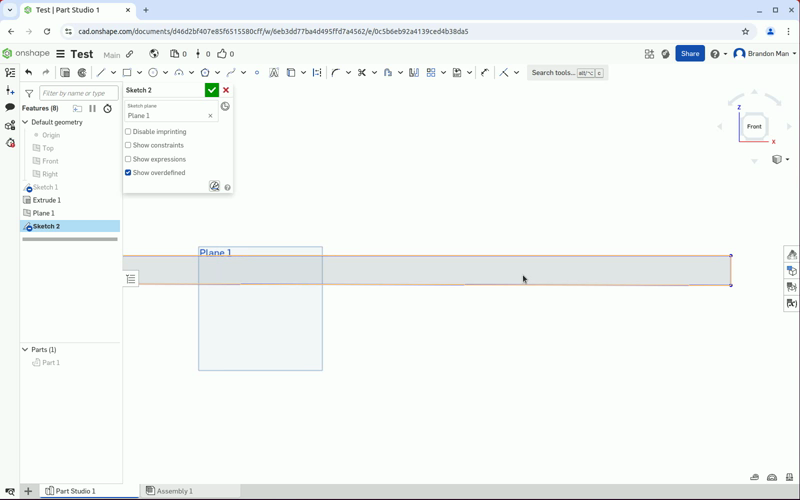
scroll(6)
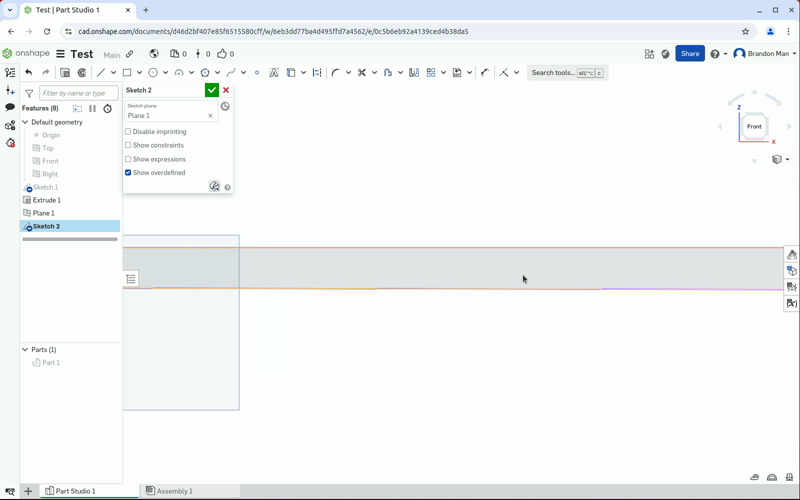
scroll(6)
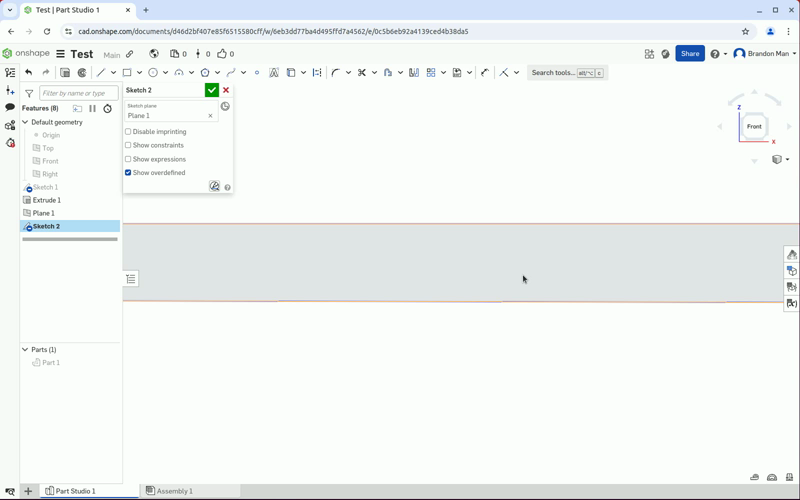
click(523, 274)
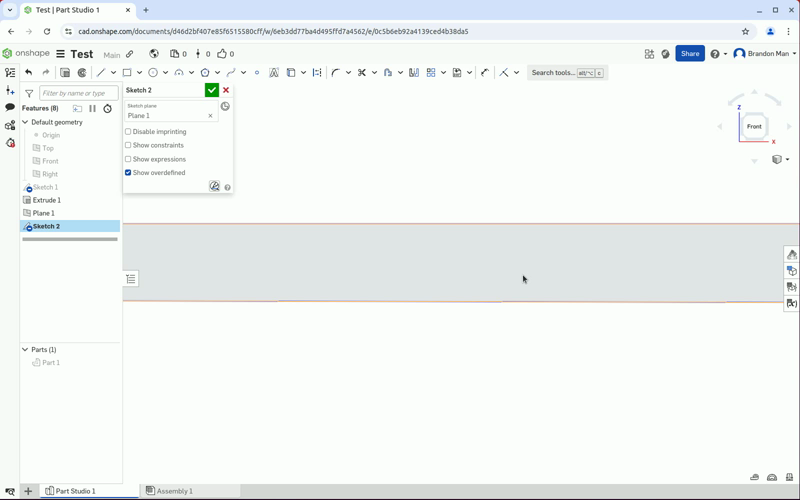
scroll(-6)
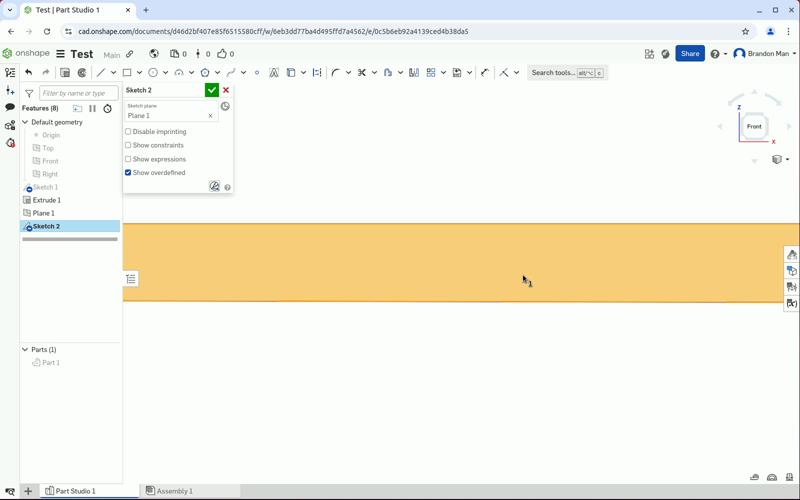
scroll(-6)
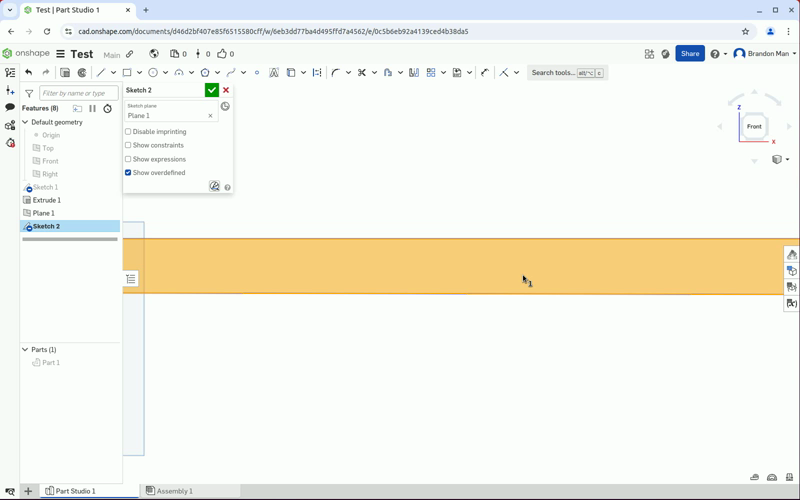
scroll(-6)
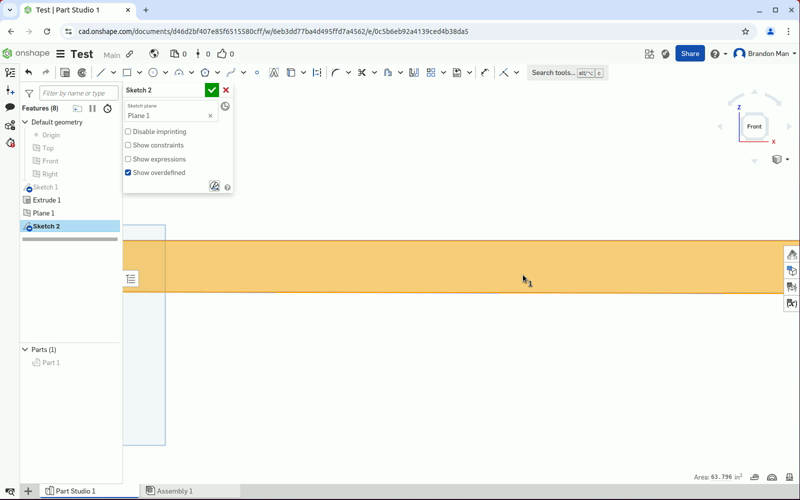
scroll(-6)
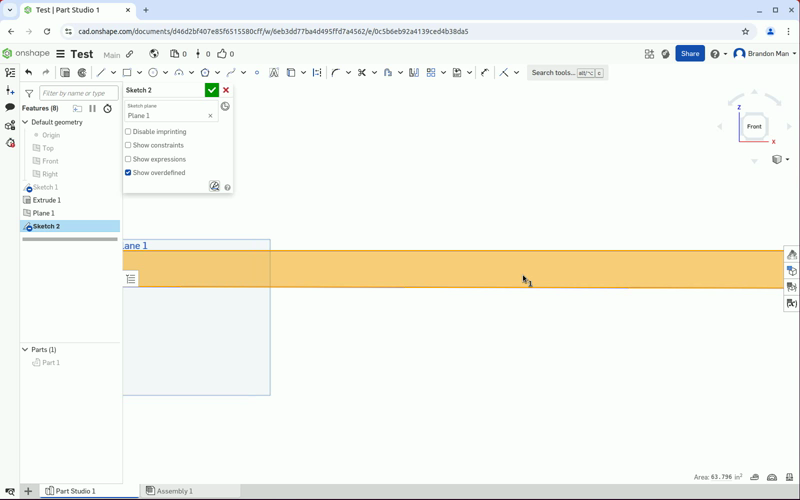
scroll(-6)
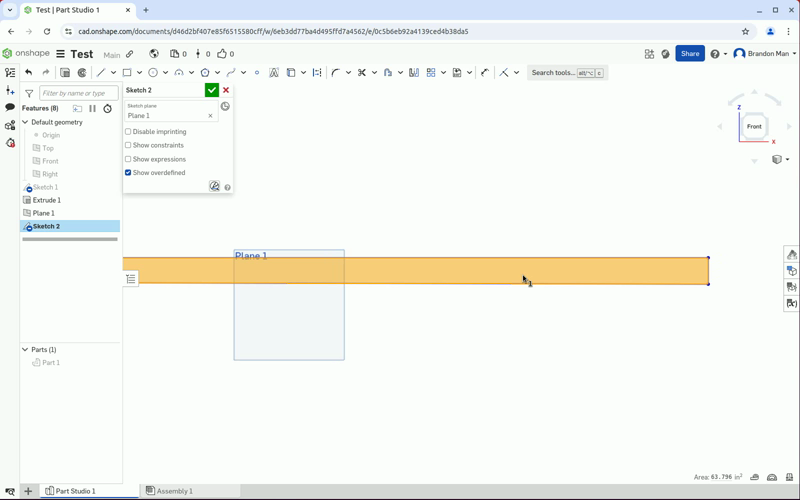
scroll(-6)
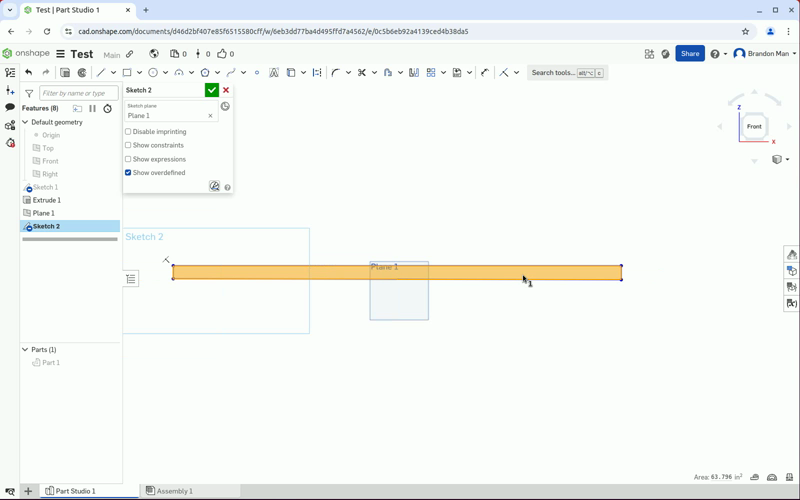
scroll(-6)
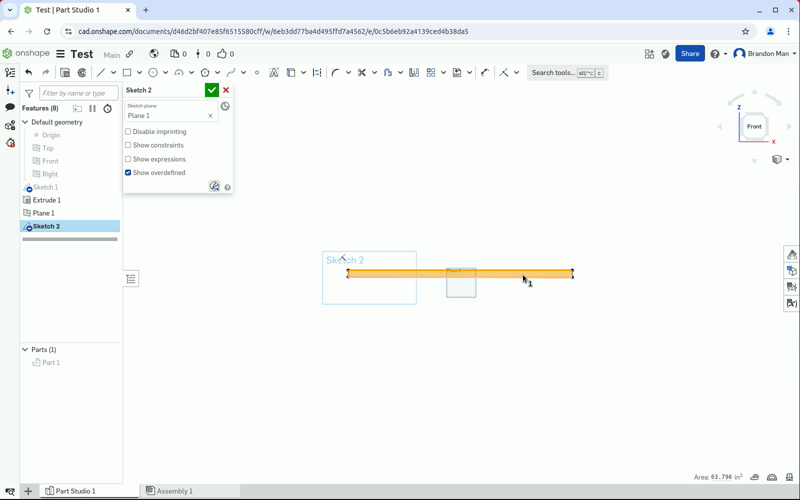
mouse_move(73, 352)
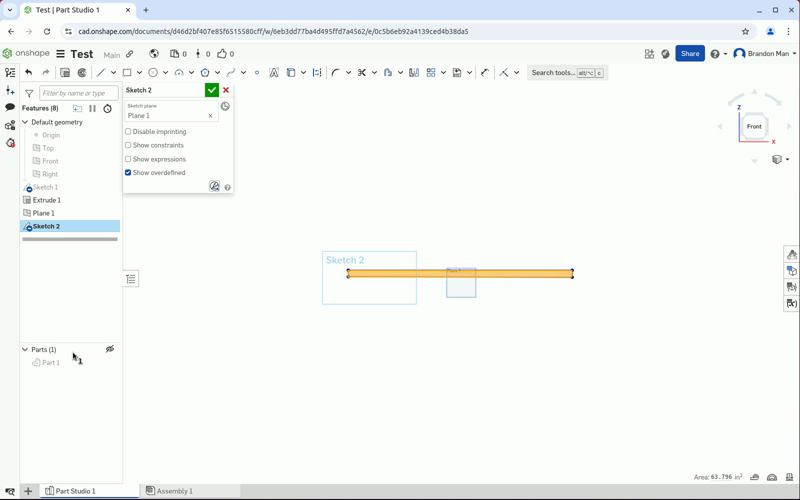
key(shift+y)
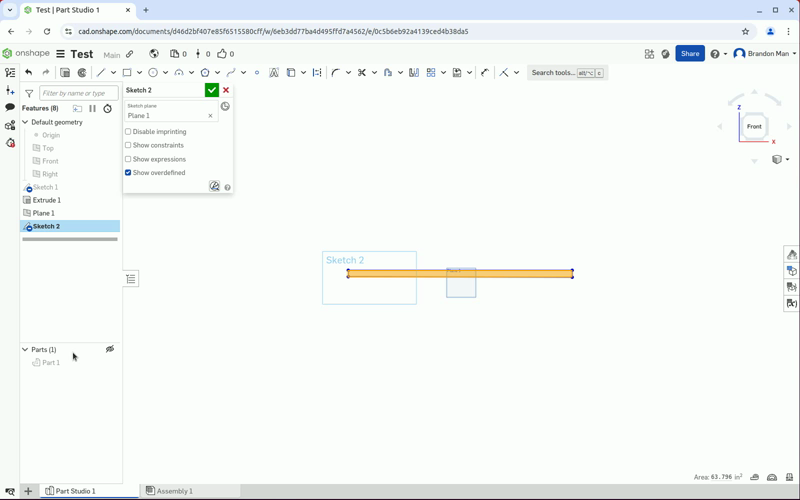
key(shift+e)
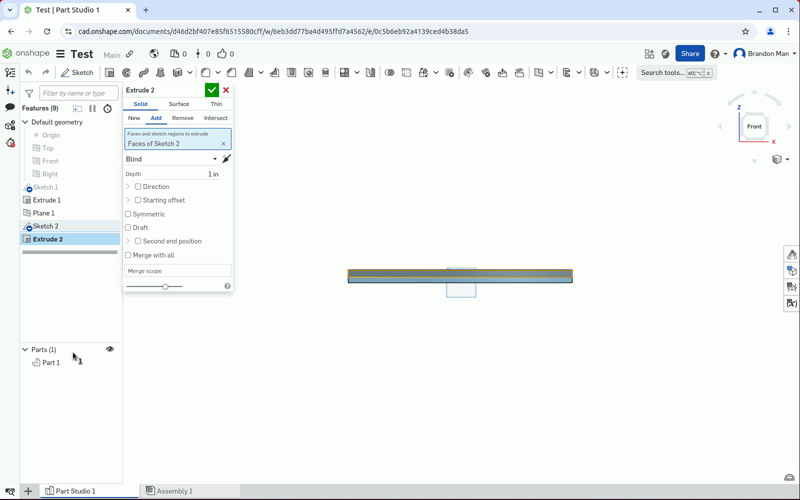
mouse_move(143, 106)
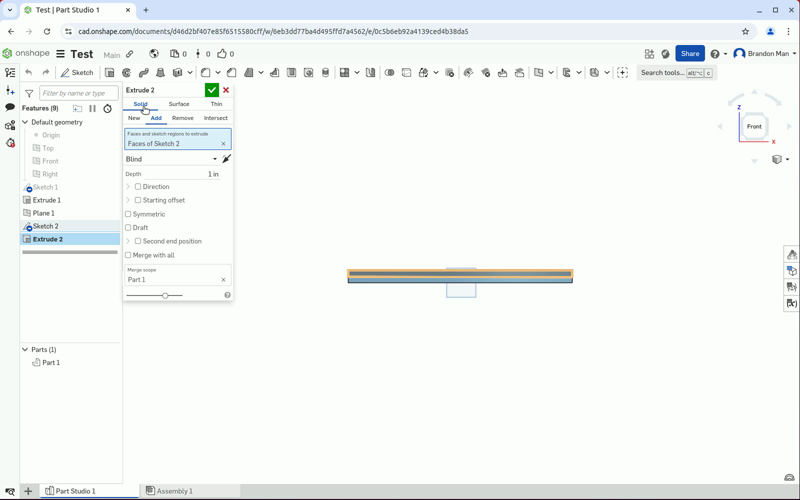
click(143, 106)
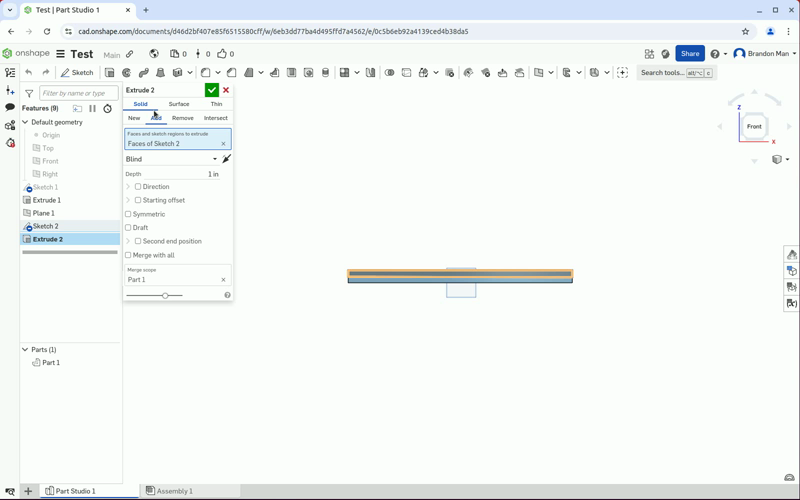
mouse_move(186, 120)
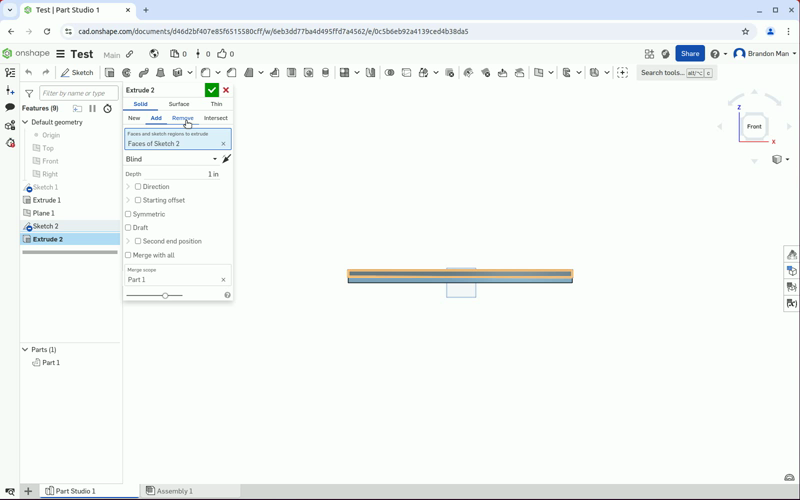
click(186, 120)
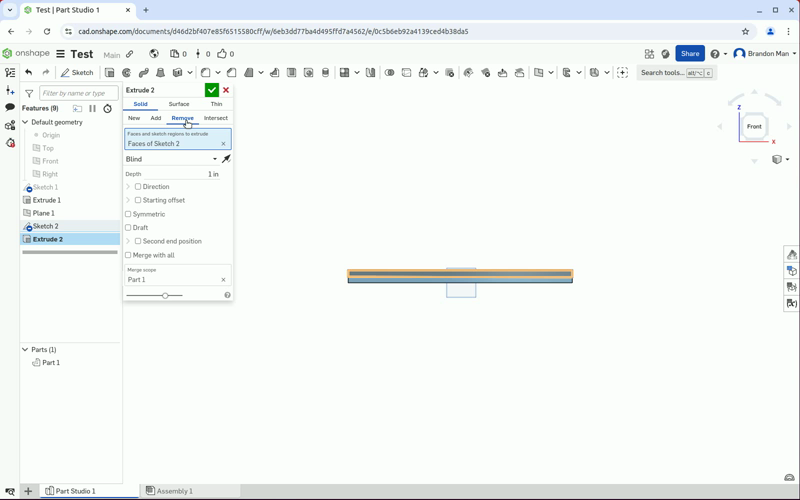
key(tab, 4)
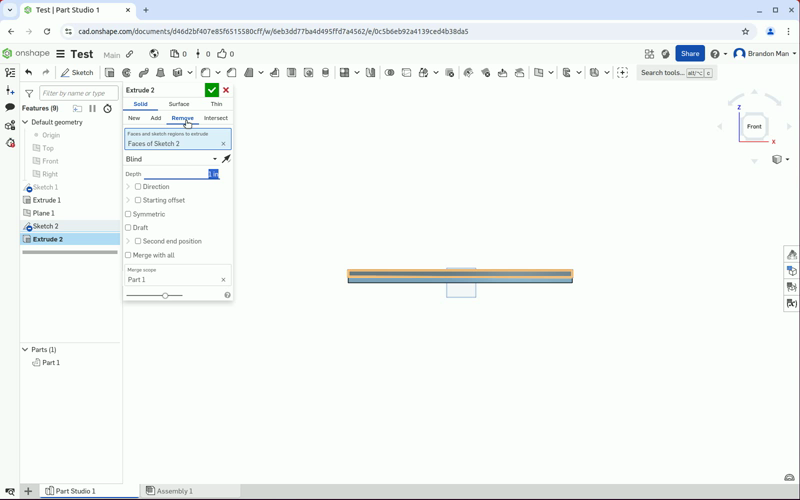
text(1.204)
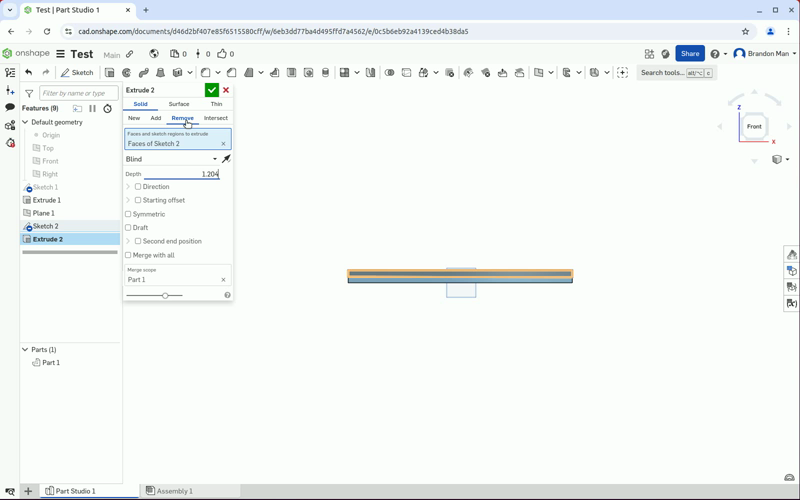
key(tab, 6)
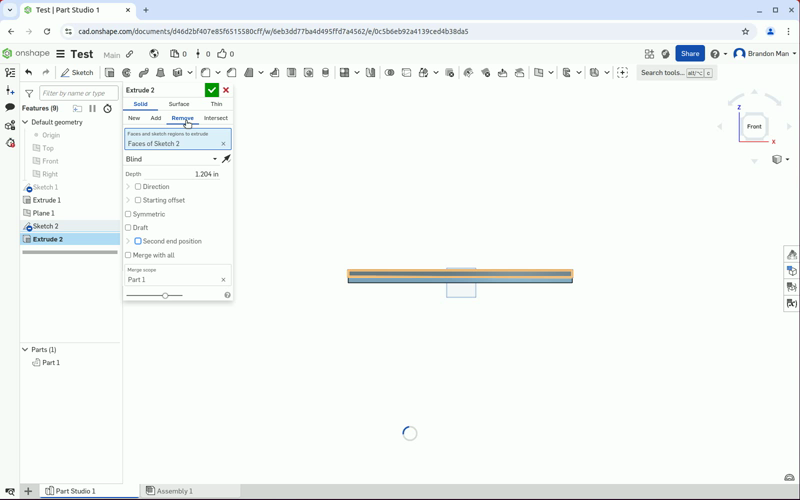
key(space)
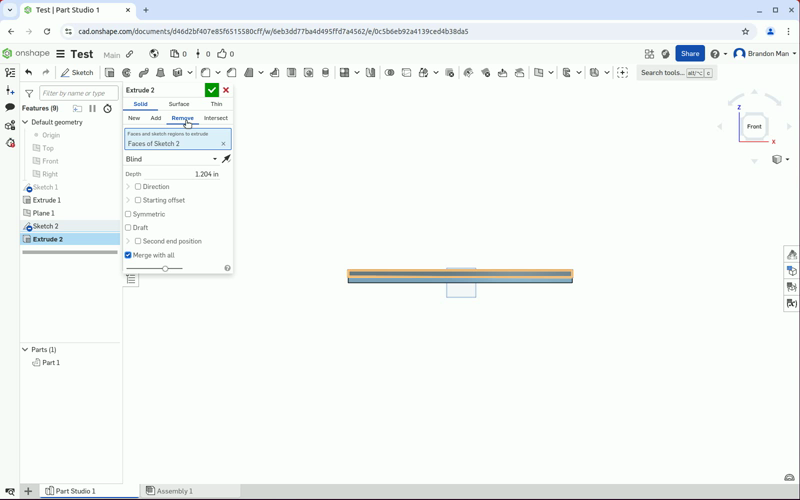
key(enter)
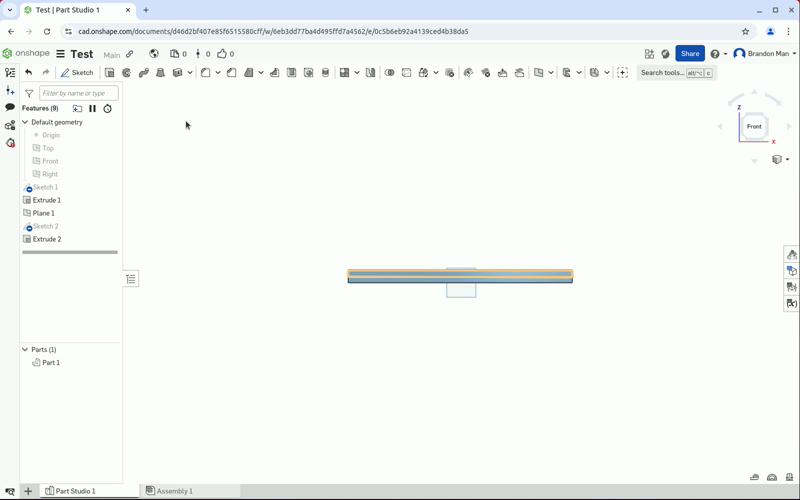
key(shift+h)
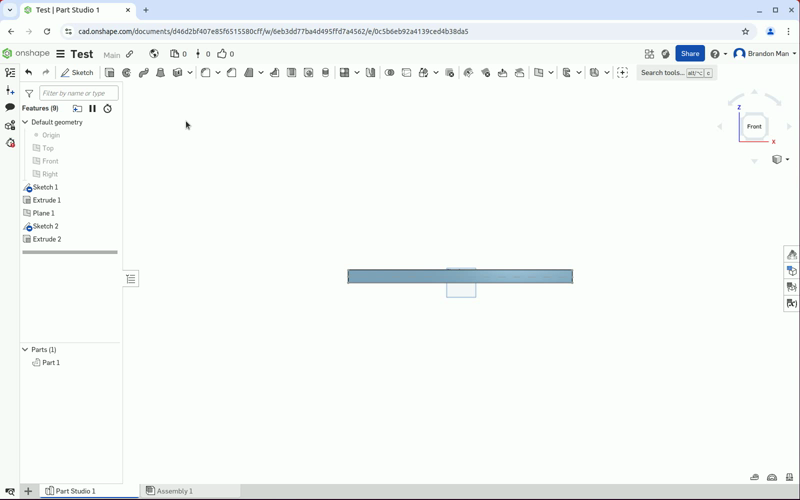
key(shift+h)
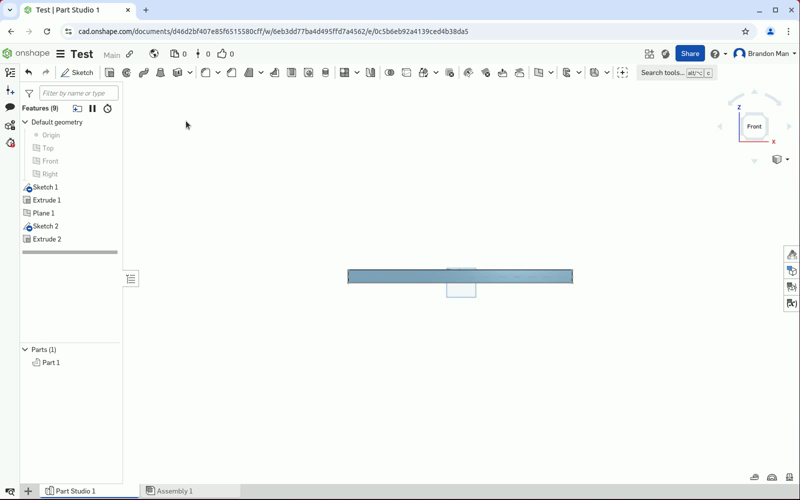
key(shift+7)
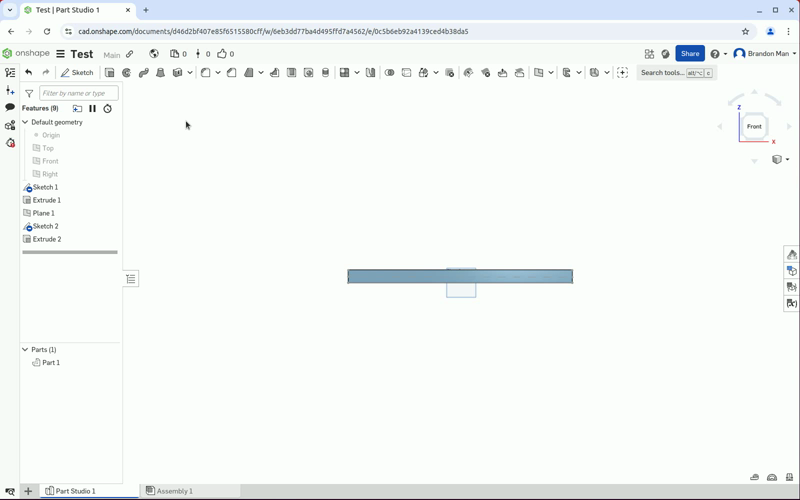
key(left, 2)
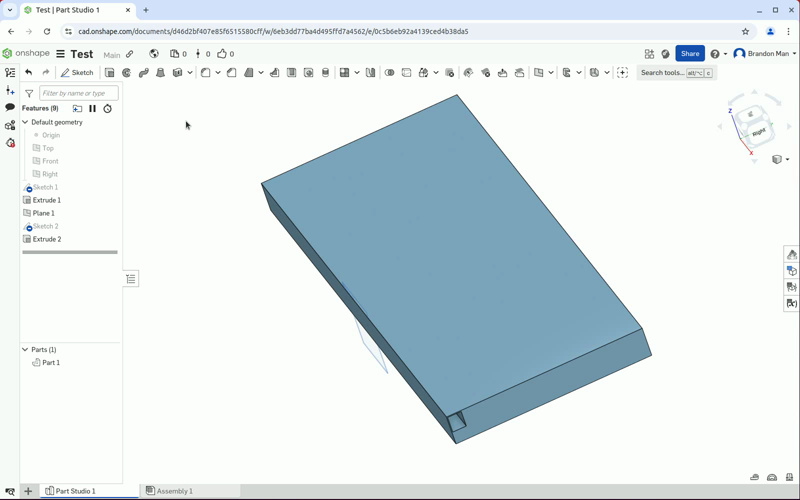
key(down, 2)
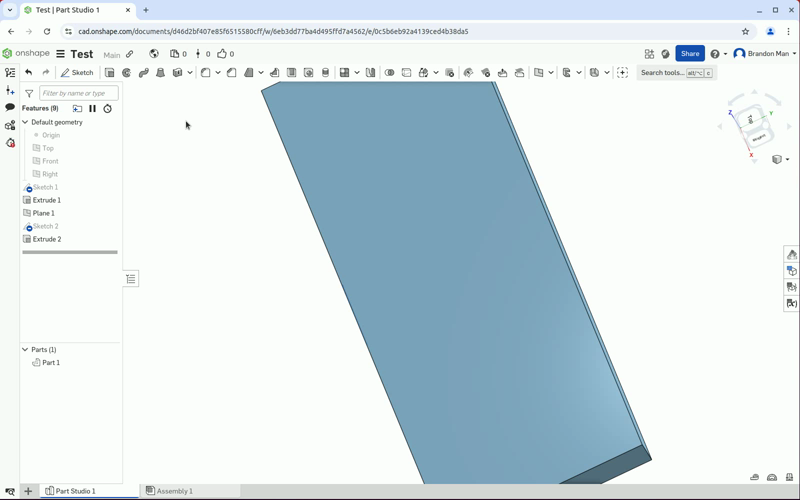
key(up, 2)
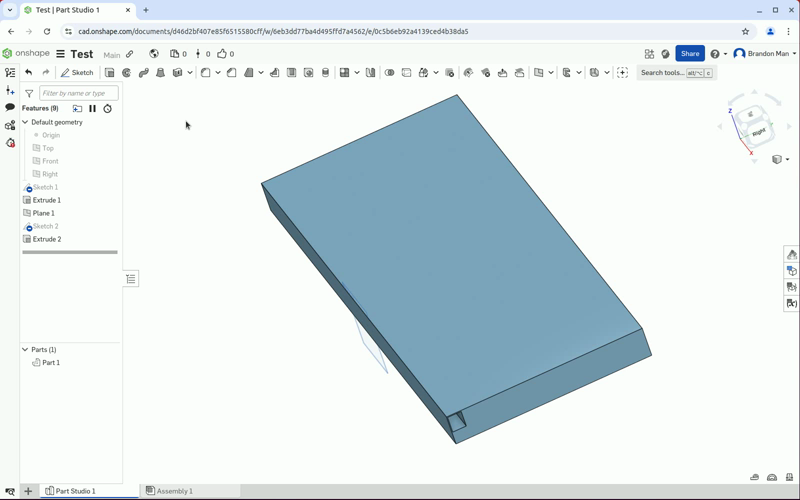
key(right, 2)
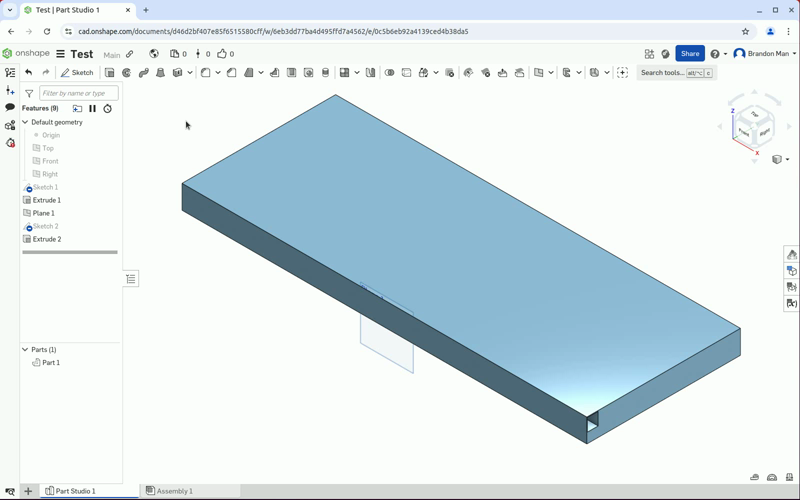
mouse_move(73, 189)
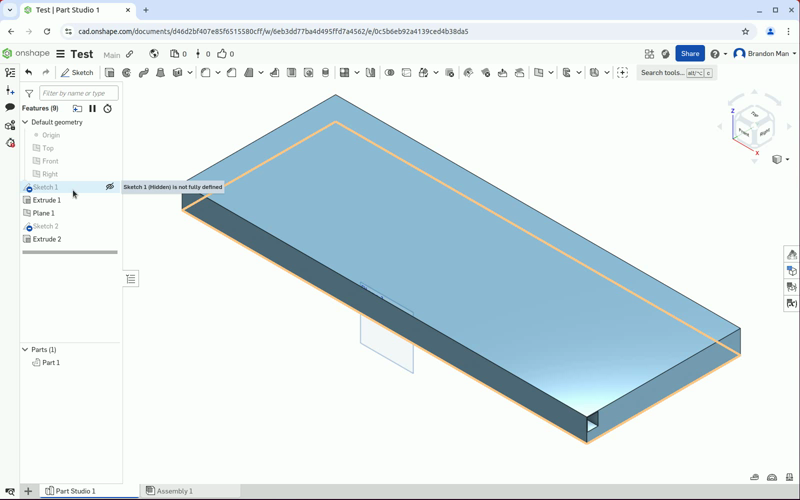
click(73, 189)